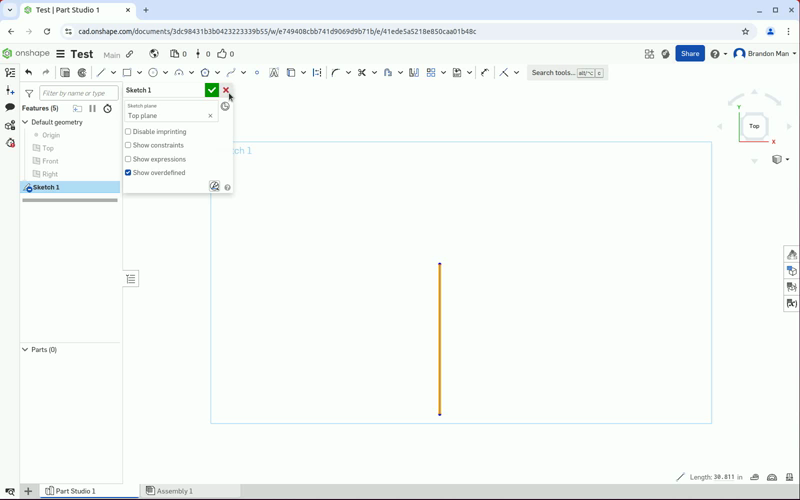
key(shift+h)
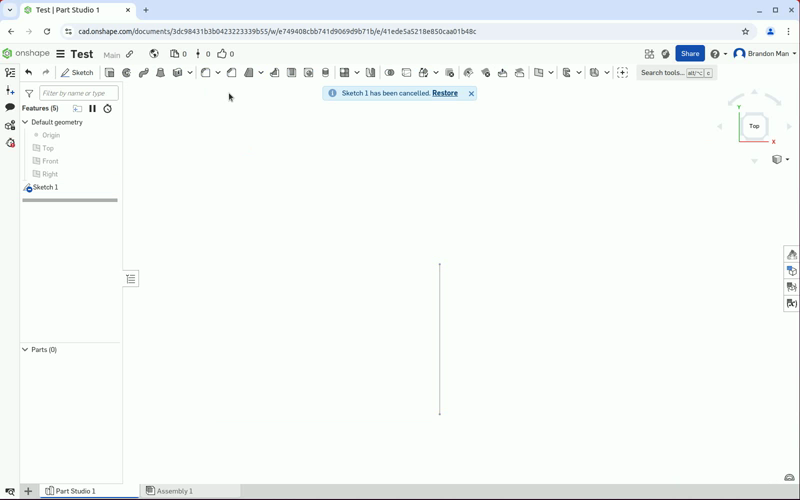
key(shift+s)
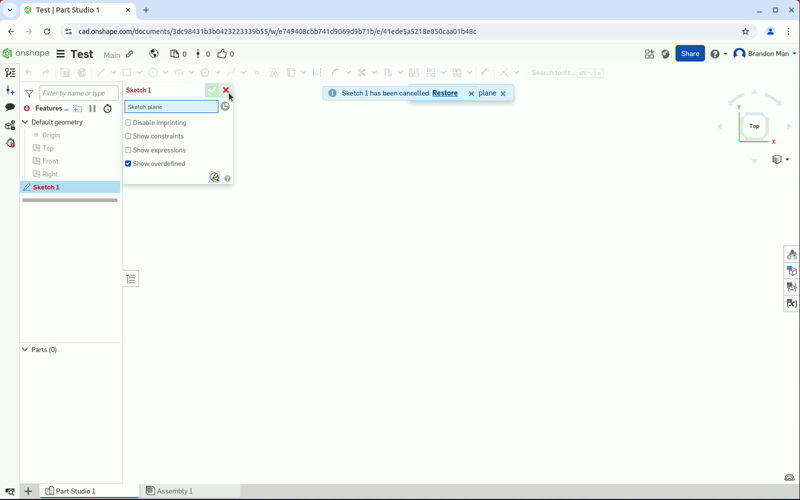
mouse_move(73, 150)
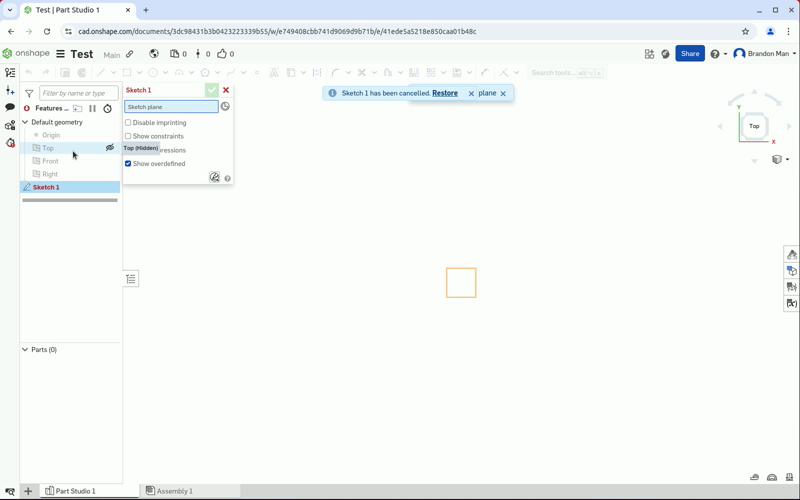
click(73, 150)
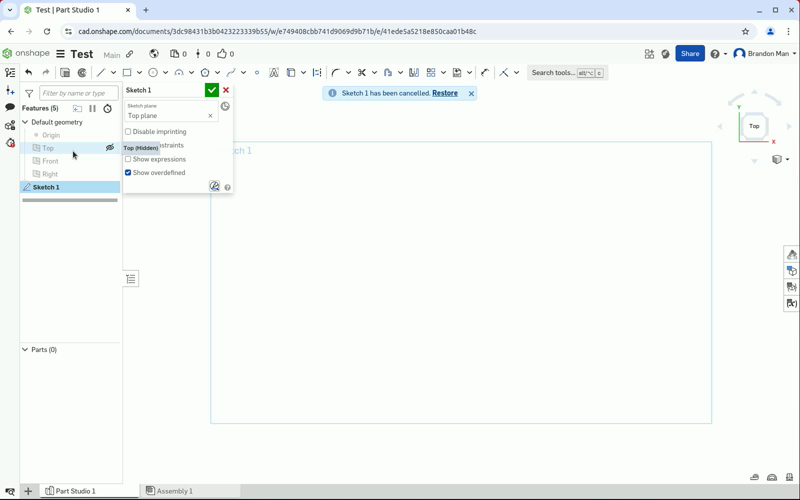
mouse_move(73, 352)
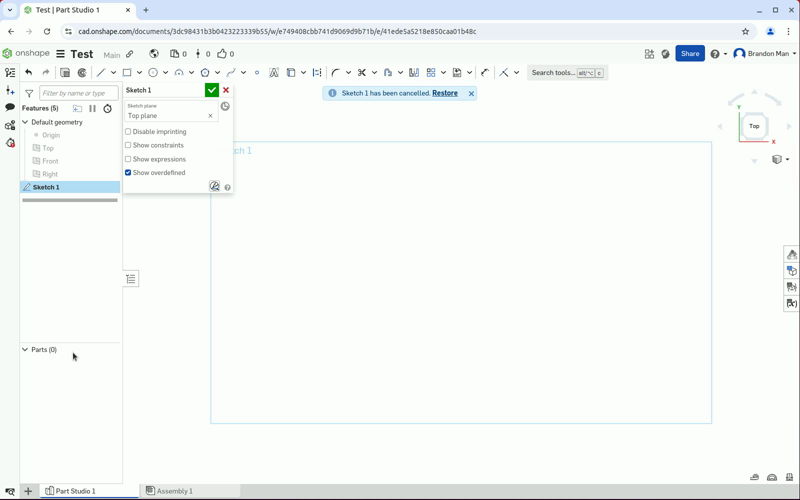
key(y)
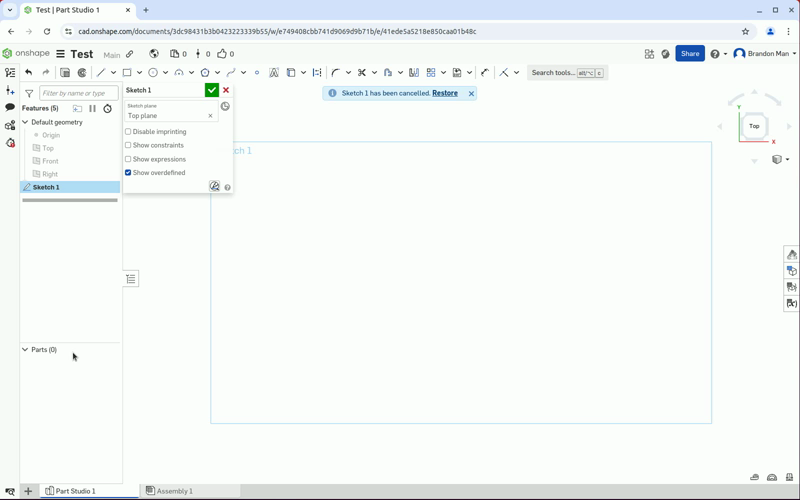
key(l)
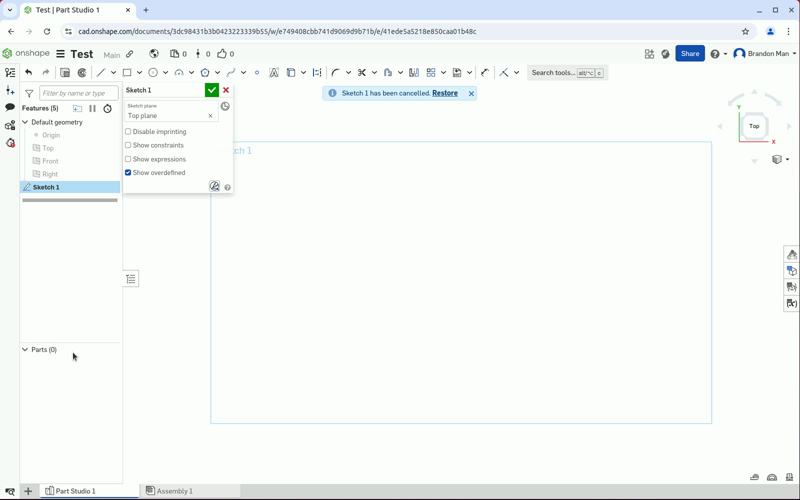
key_down(shift)
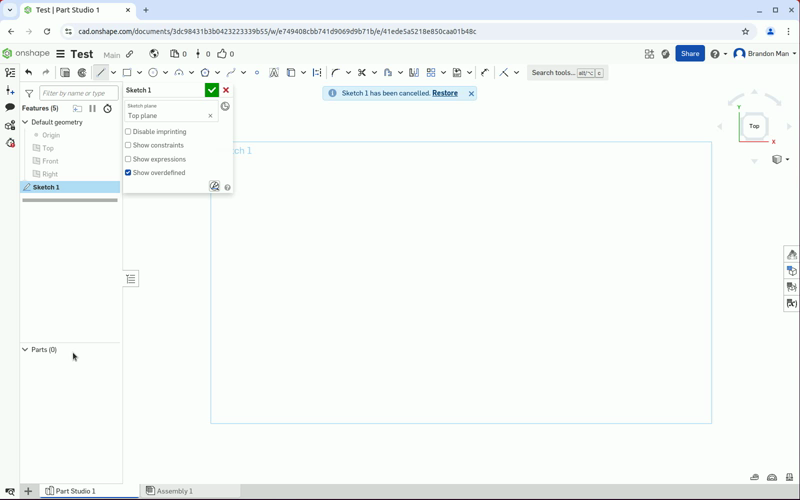
mouse_move(382, 337)
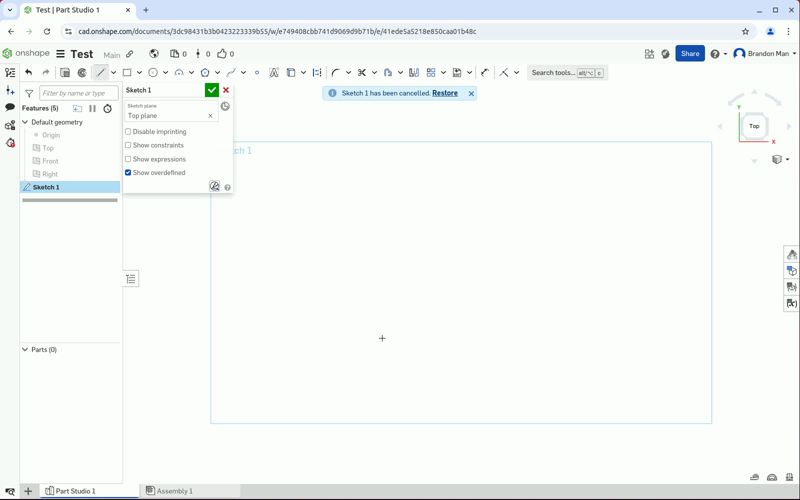
click(382, 337)
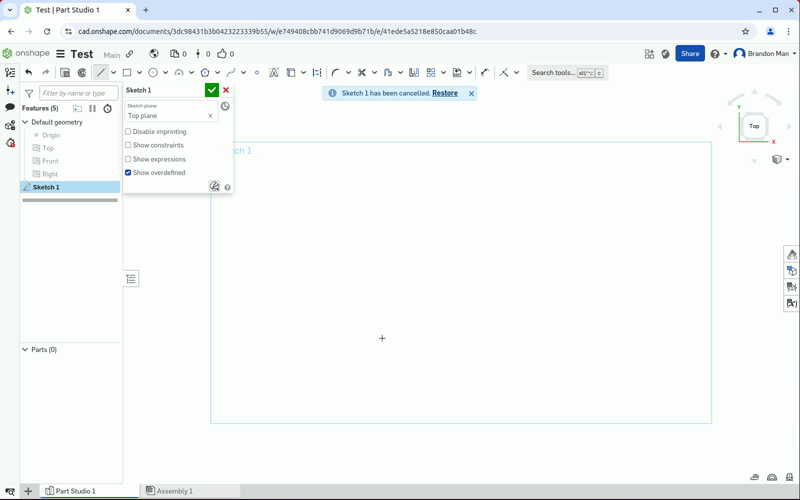
key_up(shift)
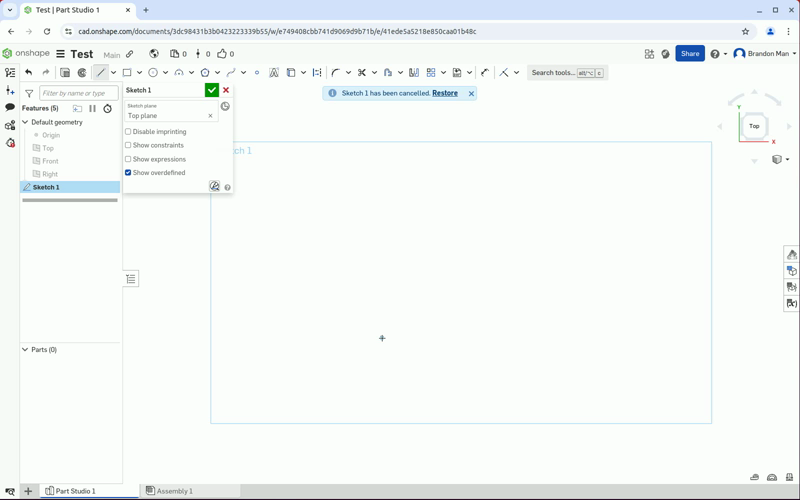
key_down(shift)
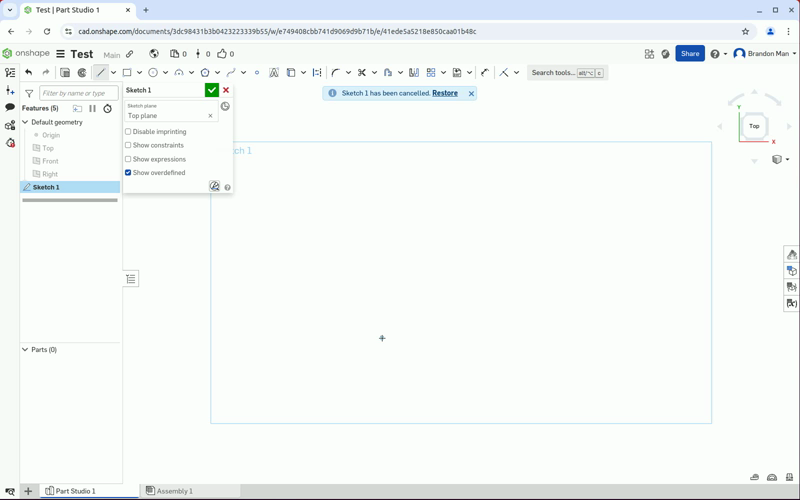
mouse_move(540, 337)
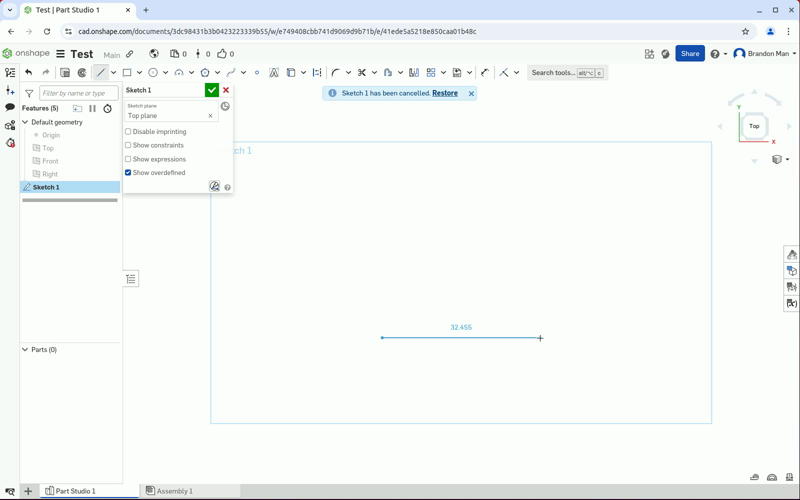
click(540, 337)
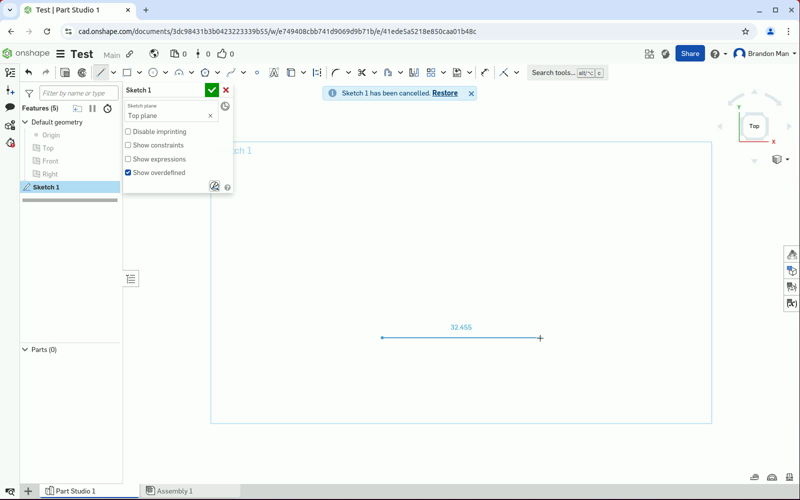
key_up(shift)
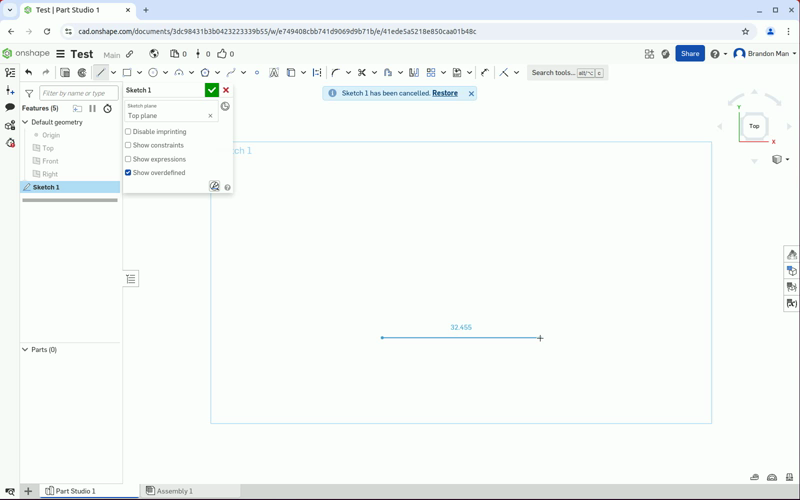
key_down(shift)
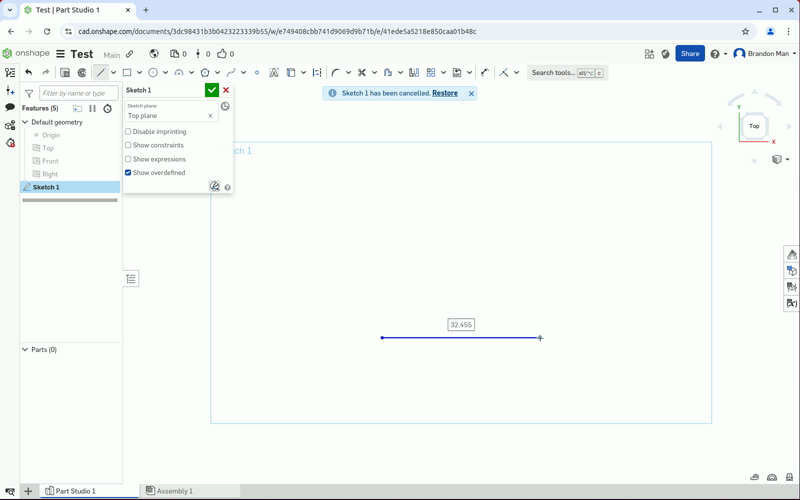
mouse_move(540, 228)
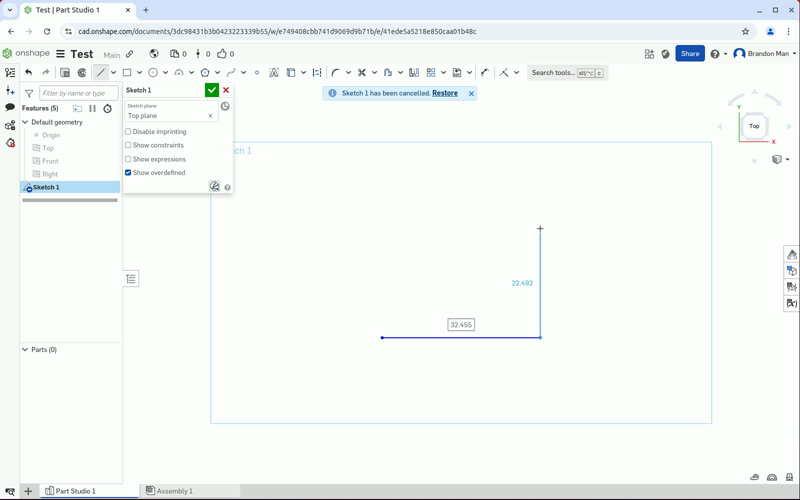
click(540, 228)
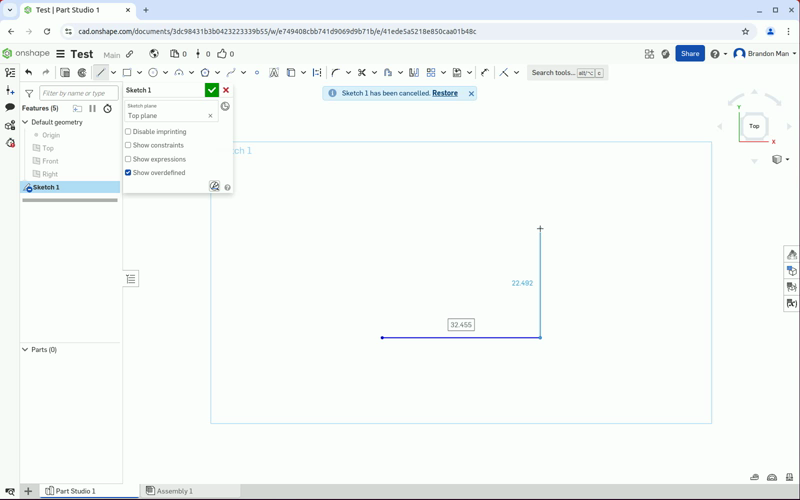
key_up(shift)
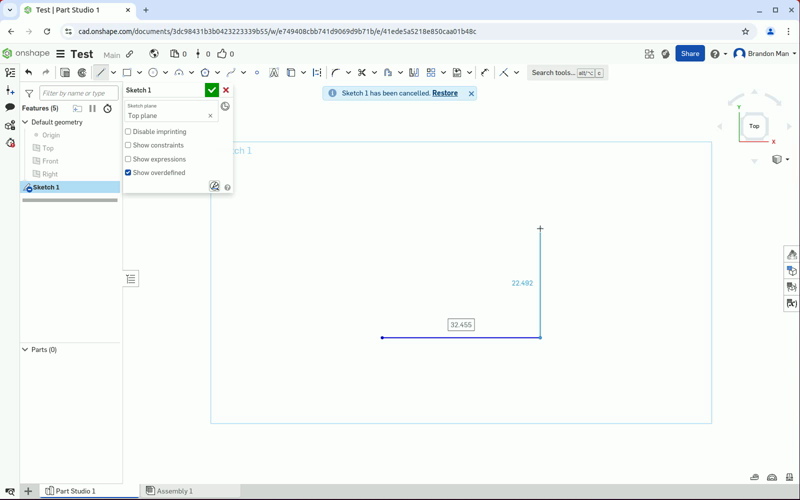
key_down(shift)
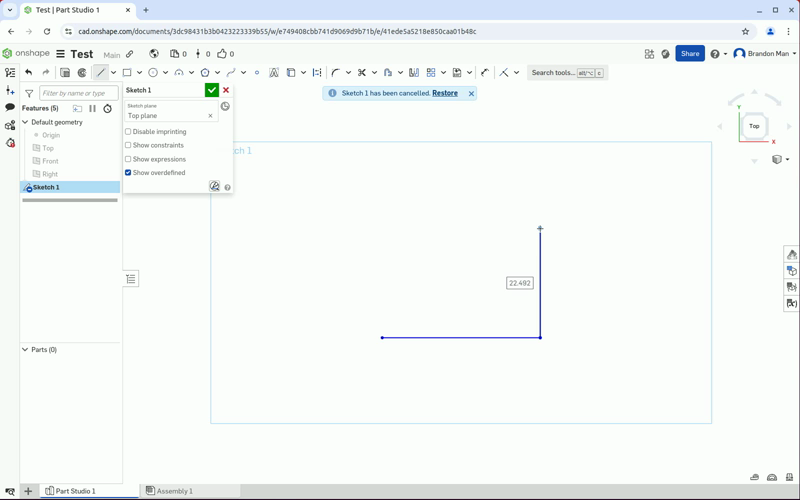
mouse_move(382, 228)
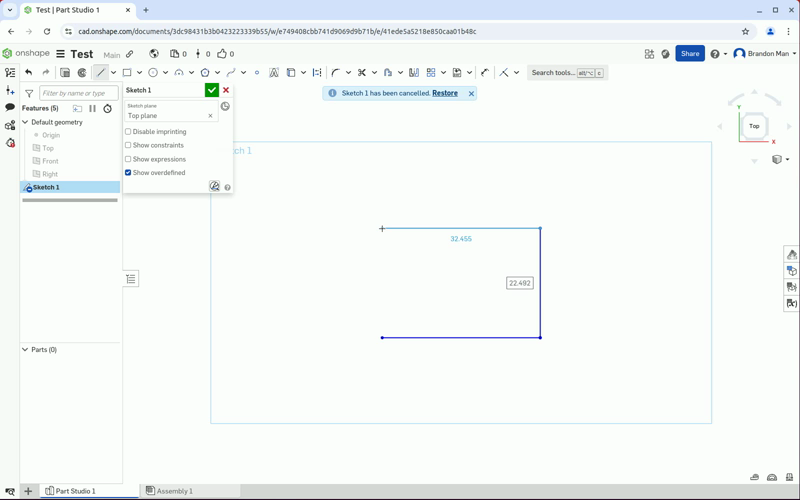
click(382, 228)
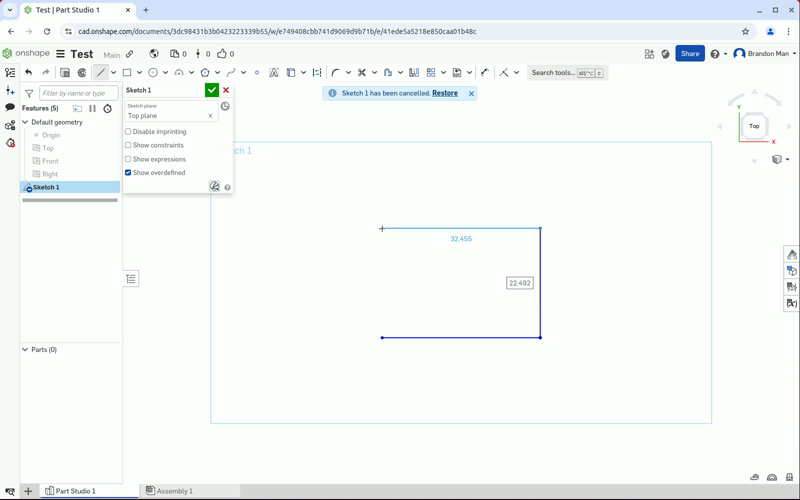
key_up(shift)
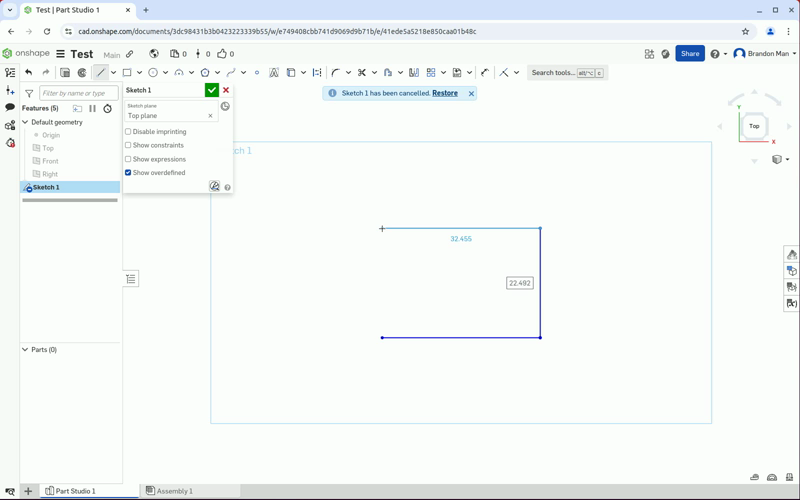
key_down(shift)
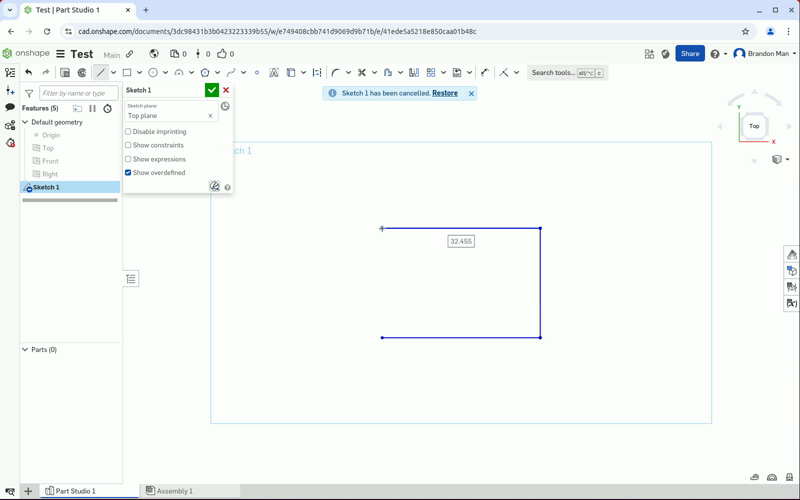
mouse_move(382, 337)
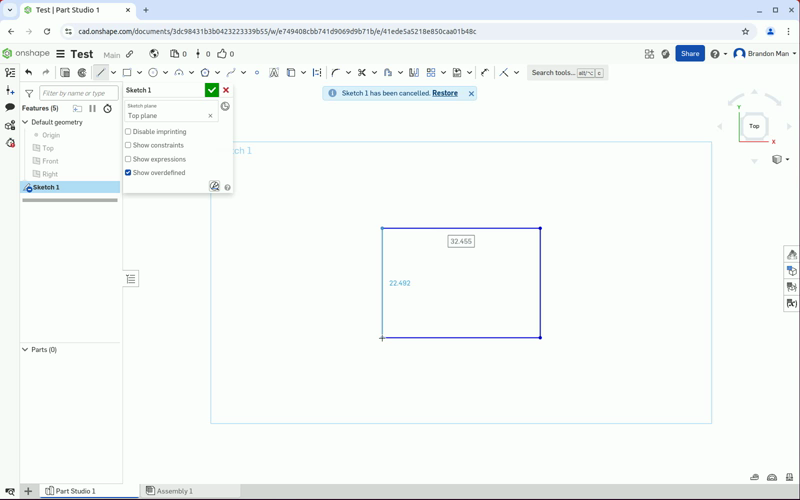
key_up(shift)
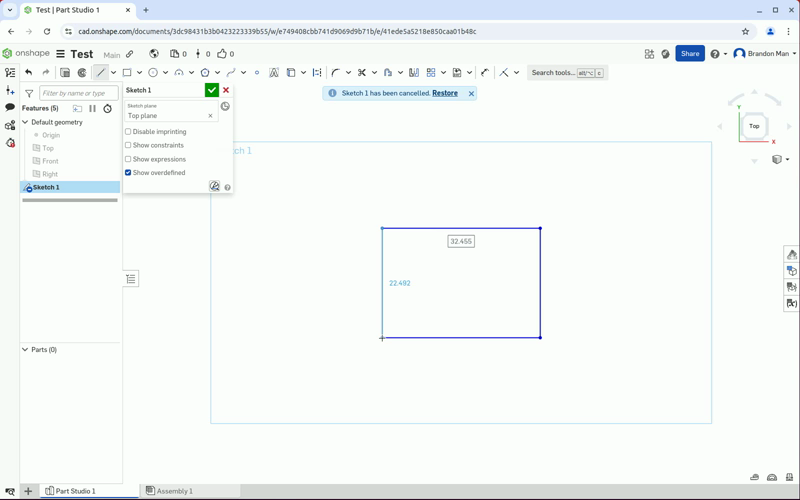
click(382, 337)
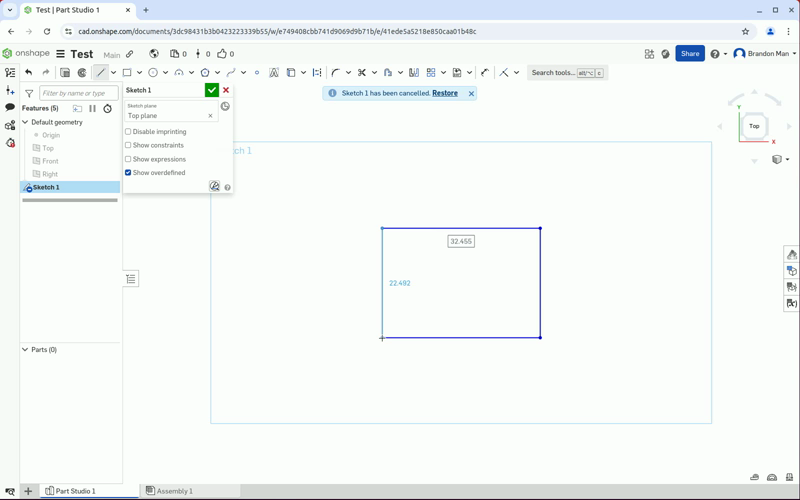
key(esc)
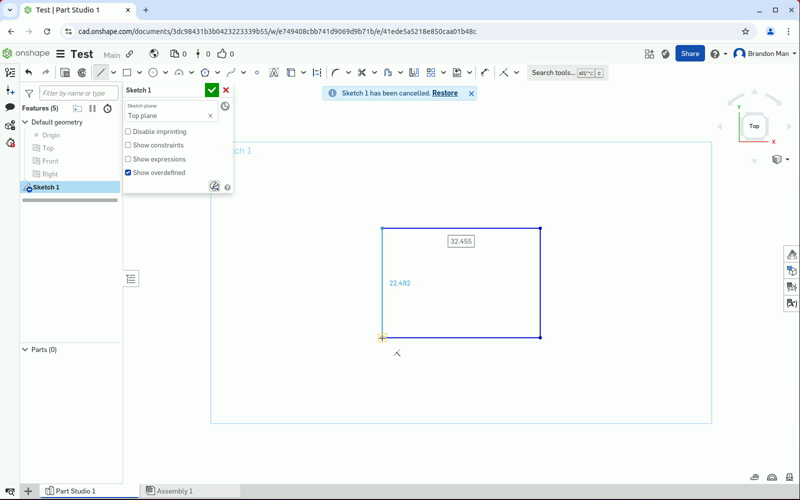
mouse_move(504, 272)
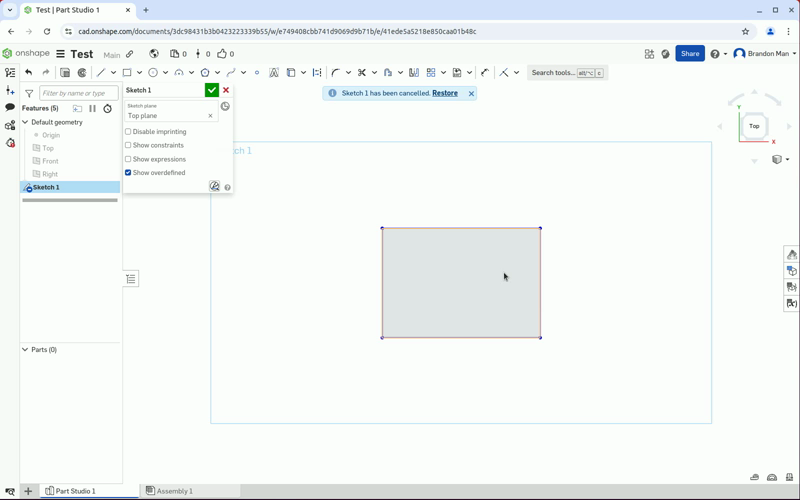
click(504, 272)
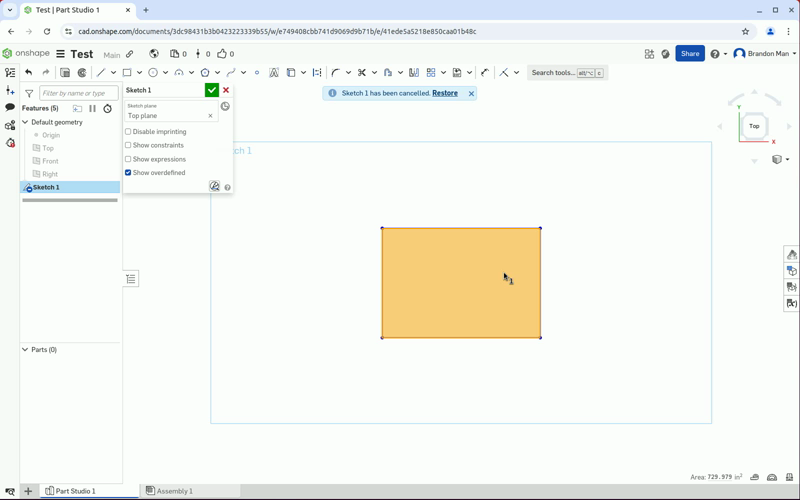
mouse_move(73, 352)
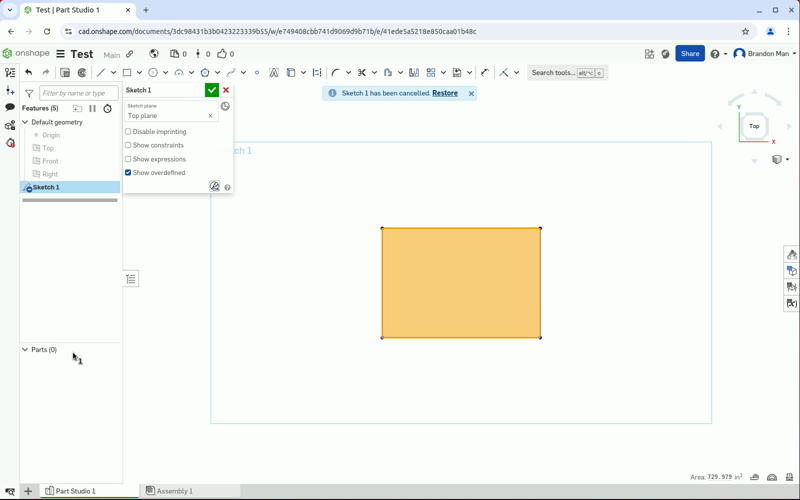
key(shift+y)
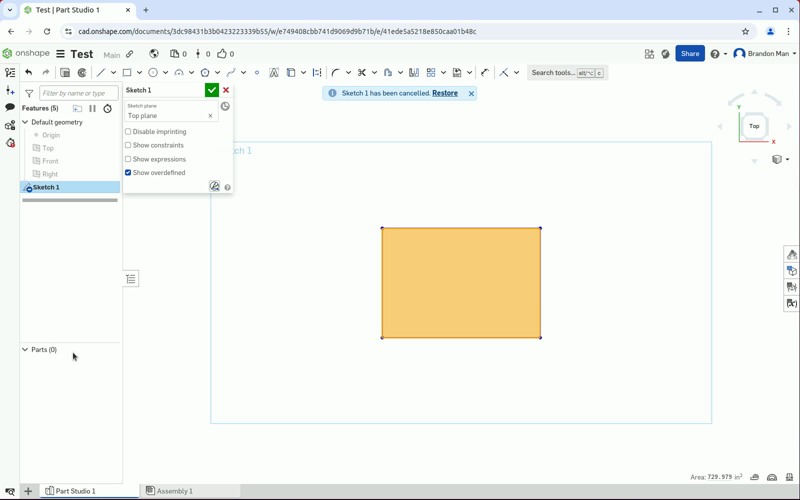
key(shift+e)
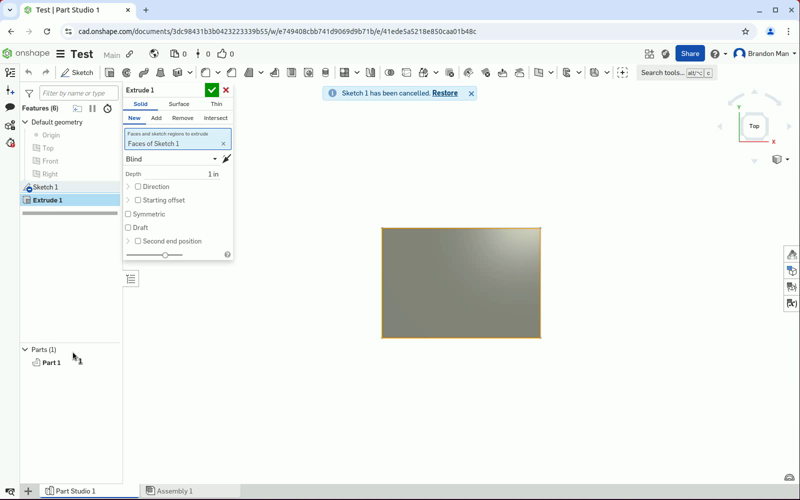
mouse_move(143, 106)
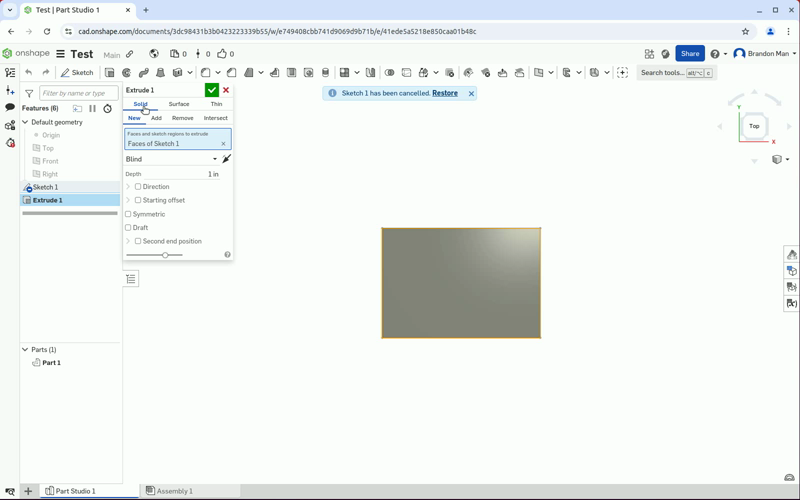
click(143, 106)
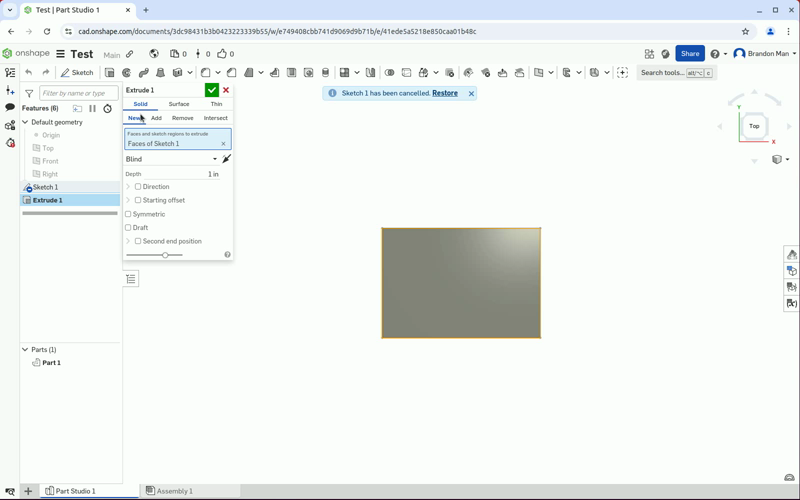
mouse_move(137, 120)
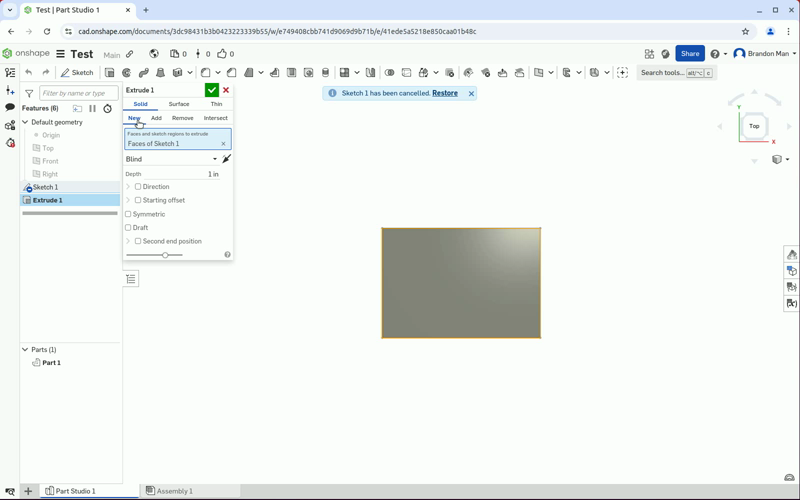
click(137, 120)
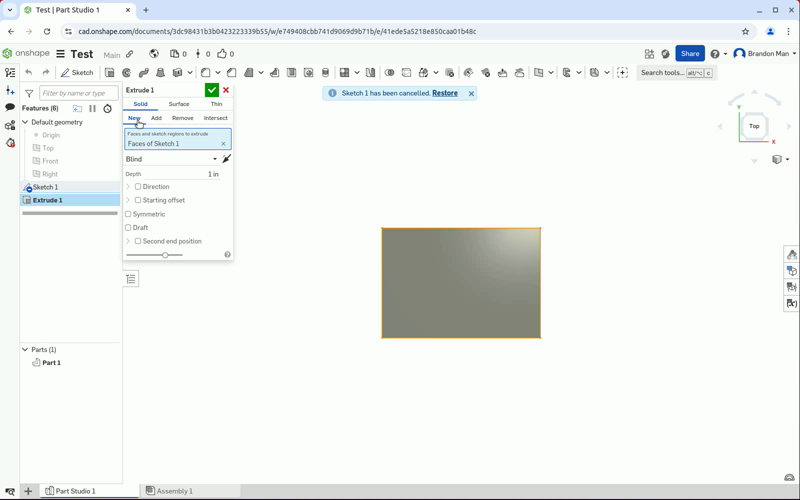
key(tab, 4)
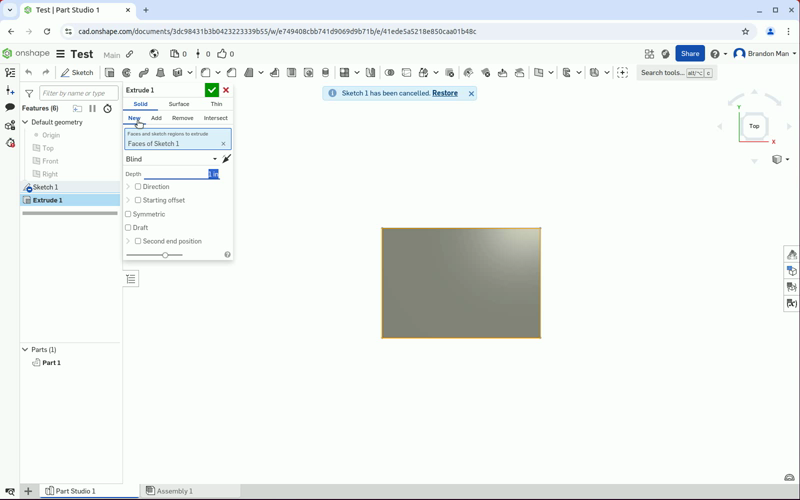
text(11.554)
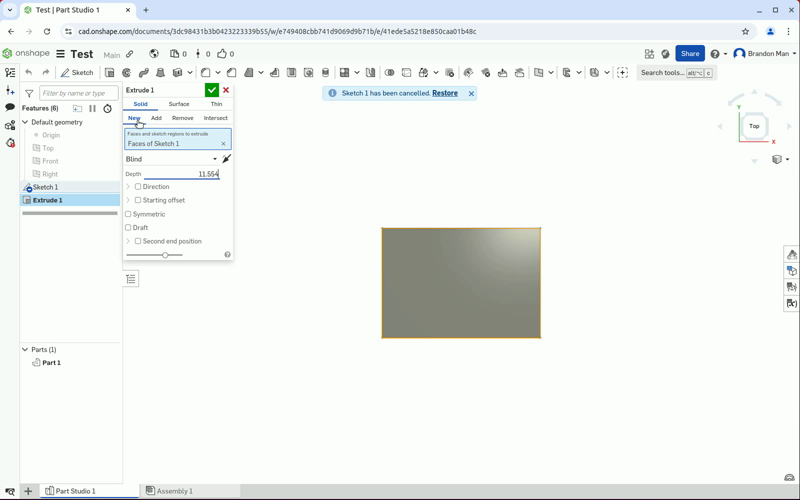
key(enter)
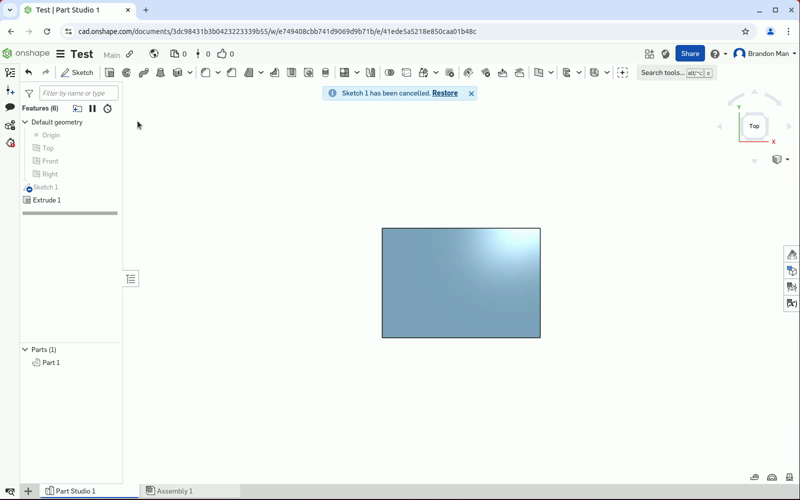
key(shift+h)
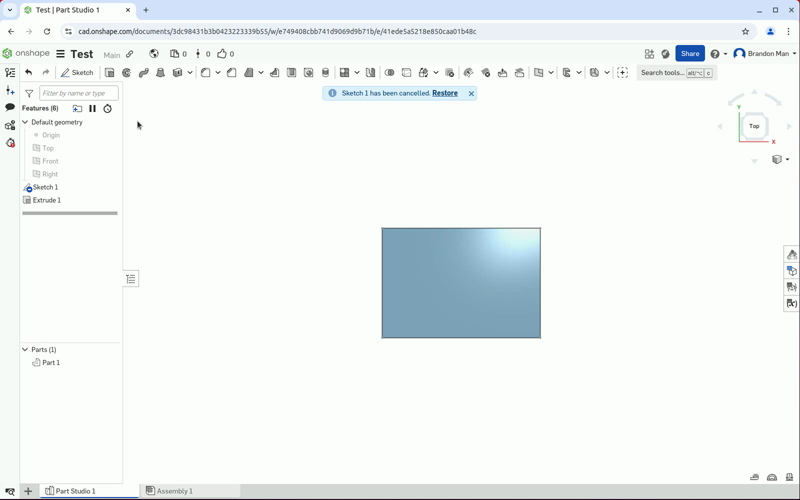
key(shift+h)
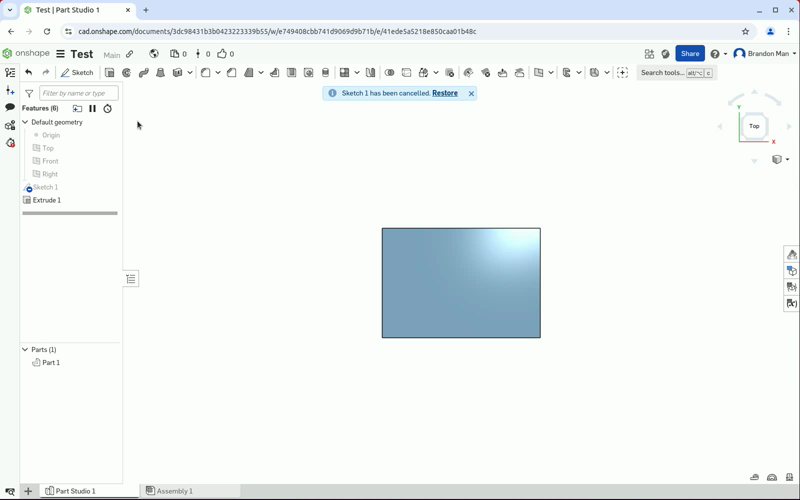
mouse_move(73, 189)
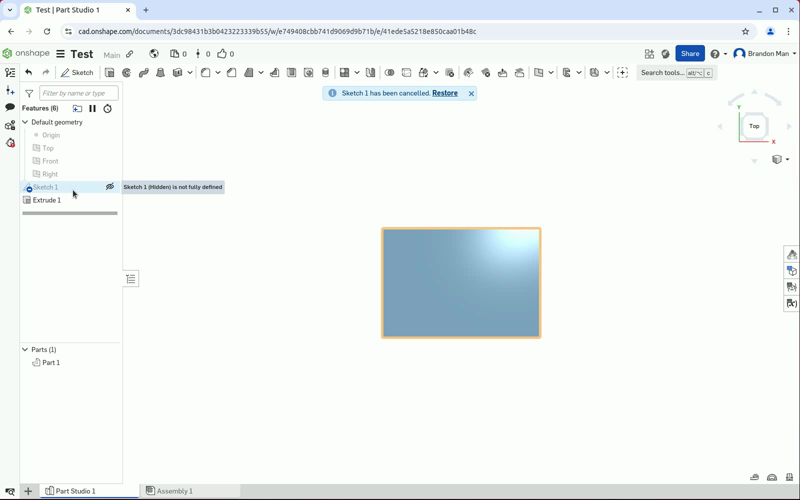
click(73, 189)
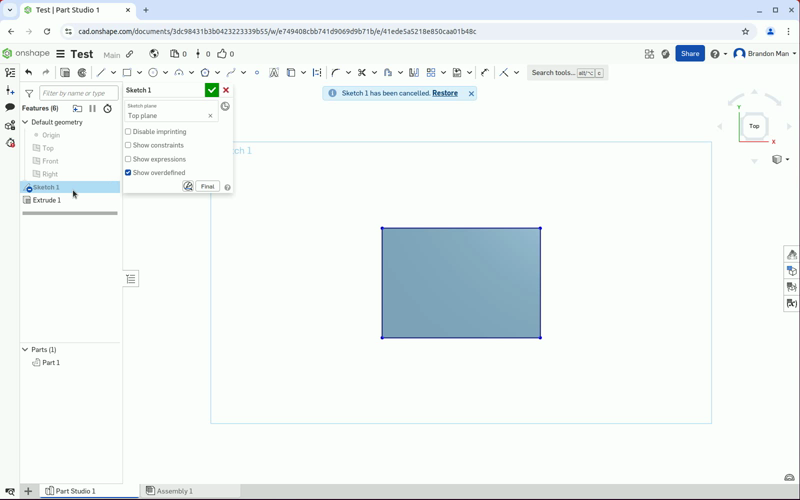
mouse_move(229, 92)
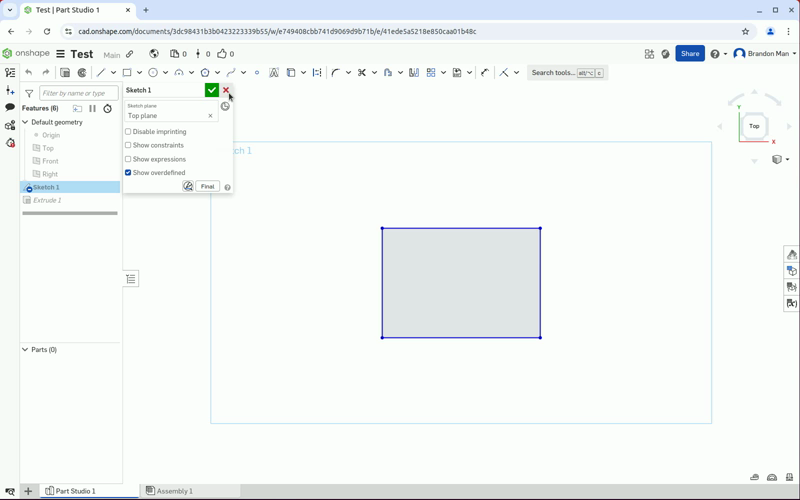
click(229, 92)
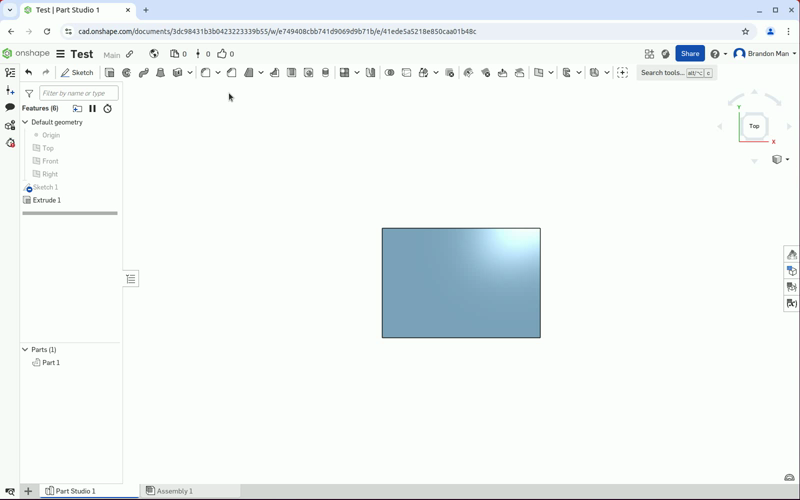
mouse_move(541, 75)
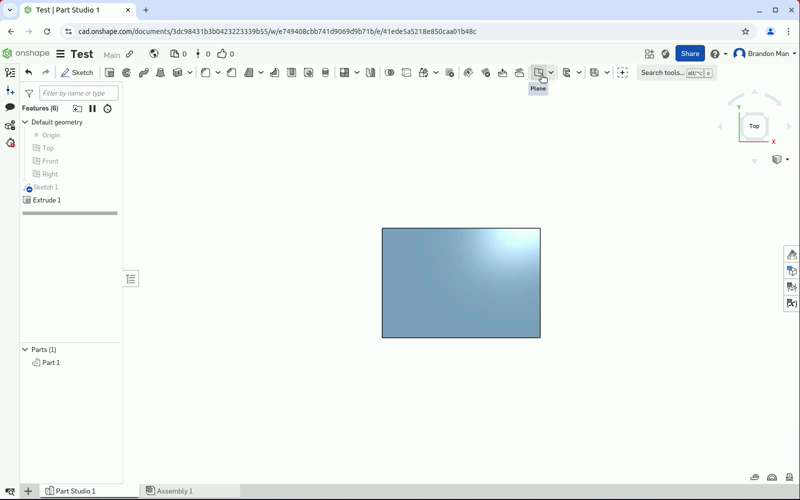
click(541, 75)
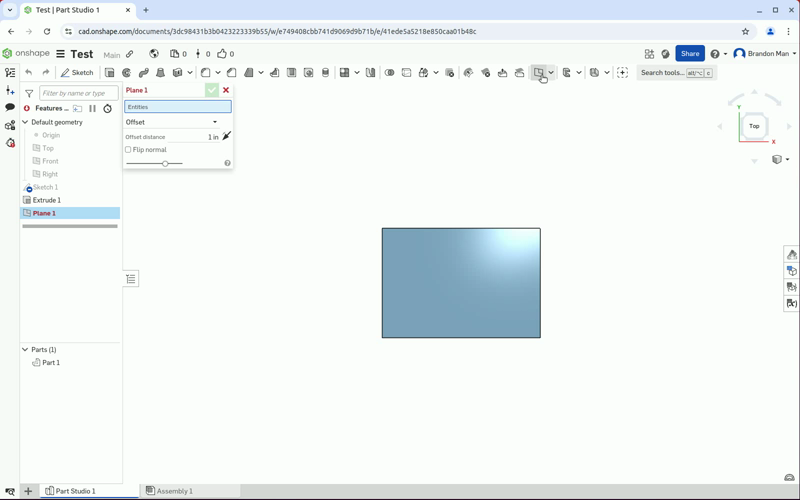
mouse_move(73, 150)
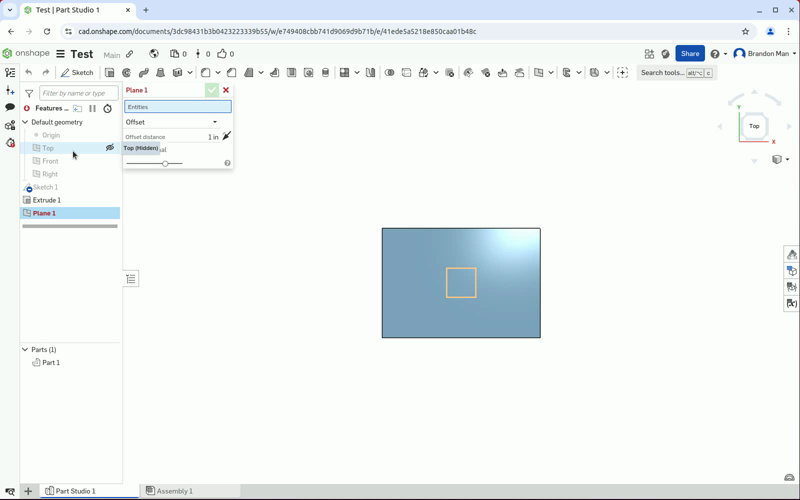
click(73, 150)
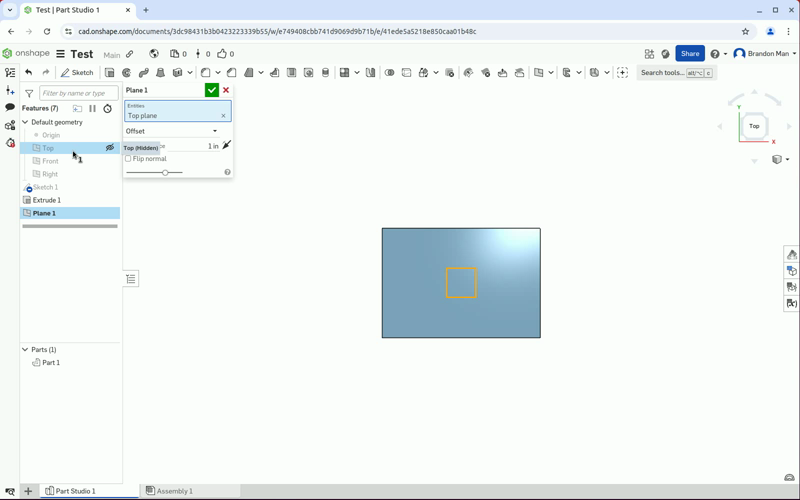
key(tab, 2)
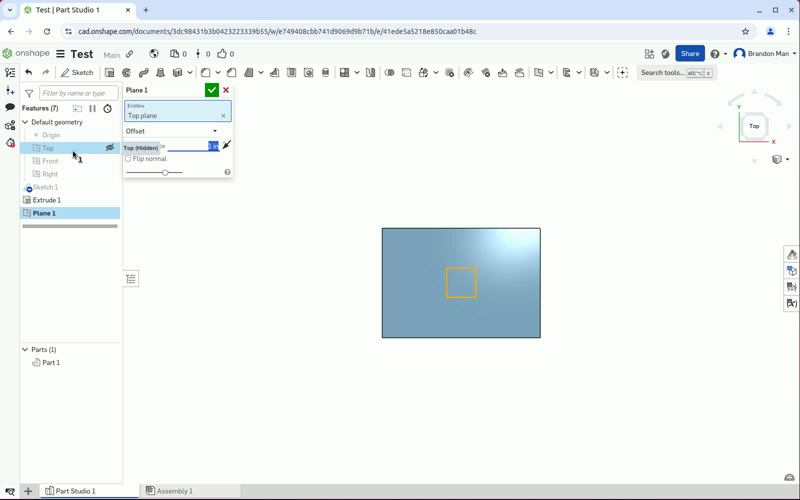
text(11.554)
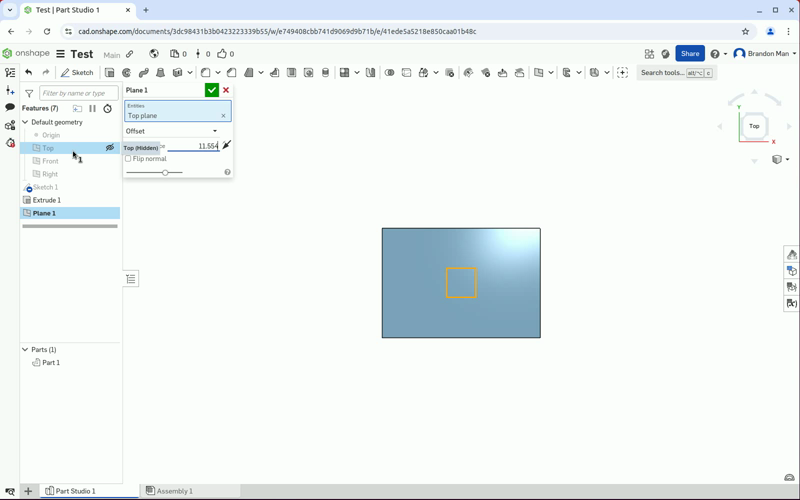
key(enter, 2)
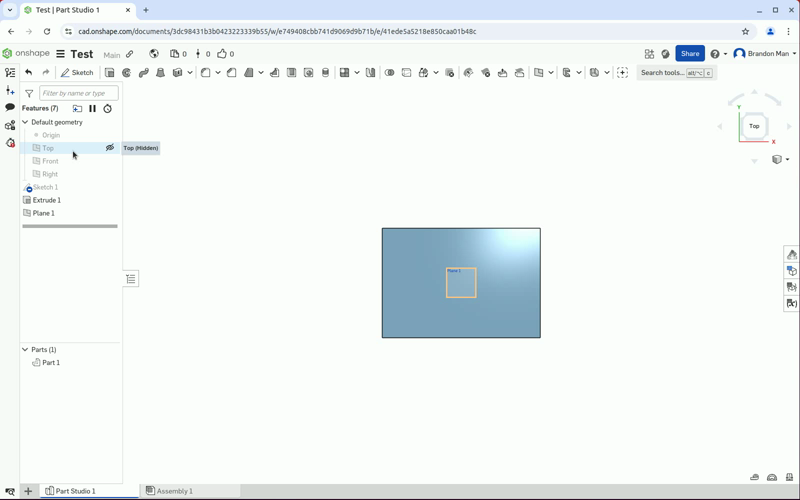
key(shift+s)
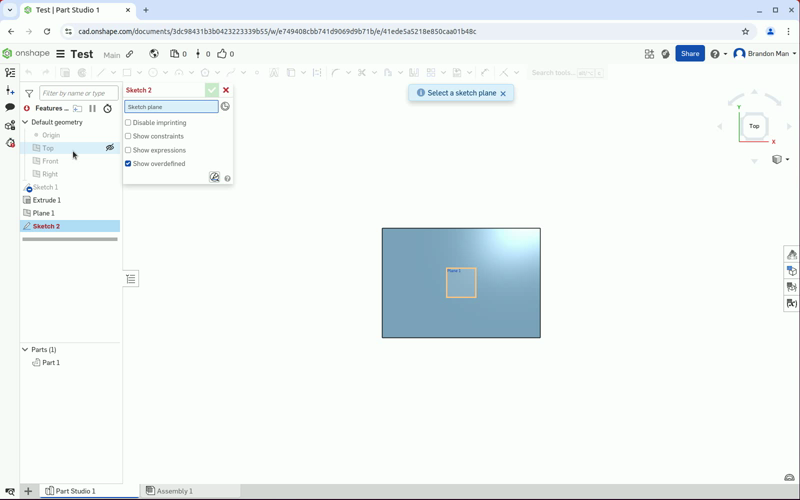
mouse_move(73, 215)
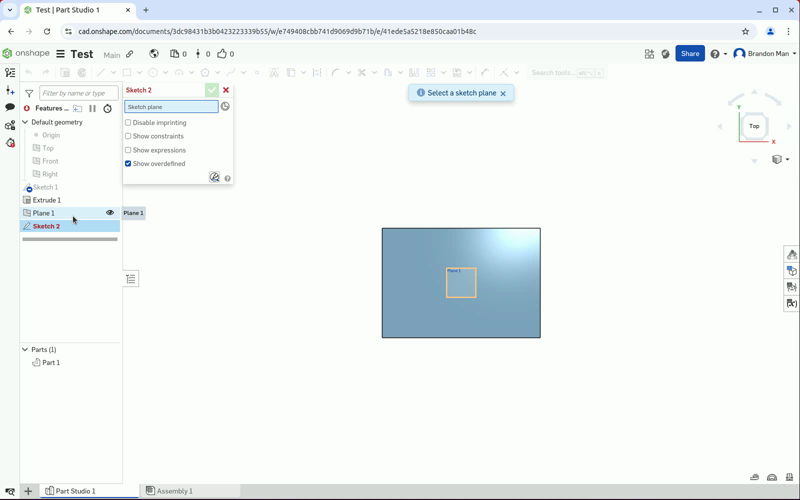
click(73, 215)
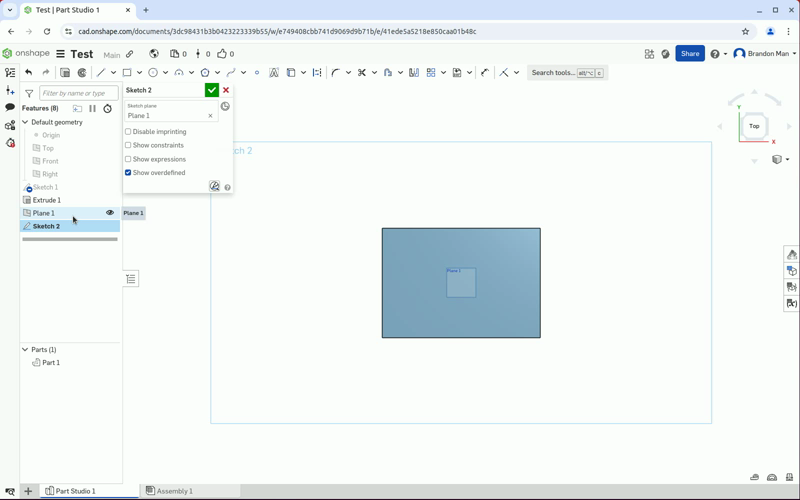
mouse_move(73, 352)
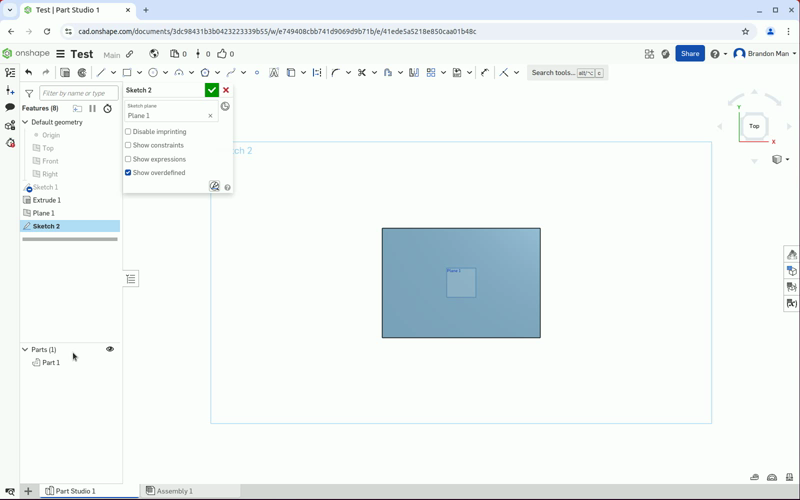
key(y)
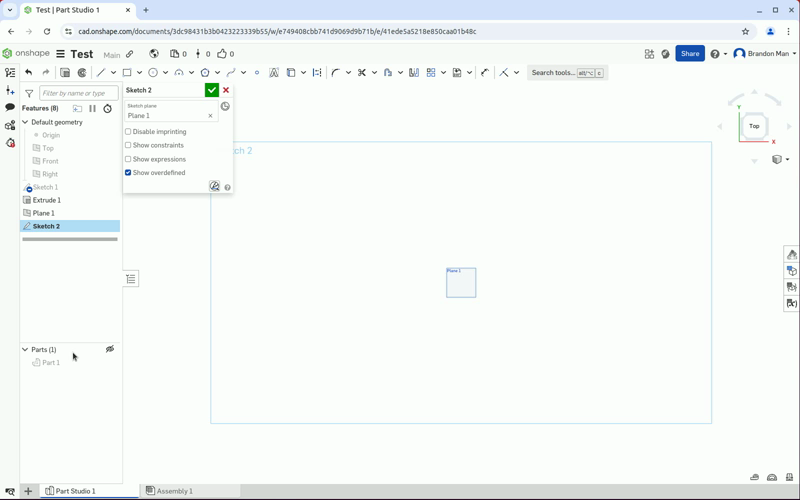
key(c)
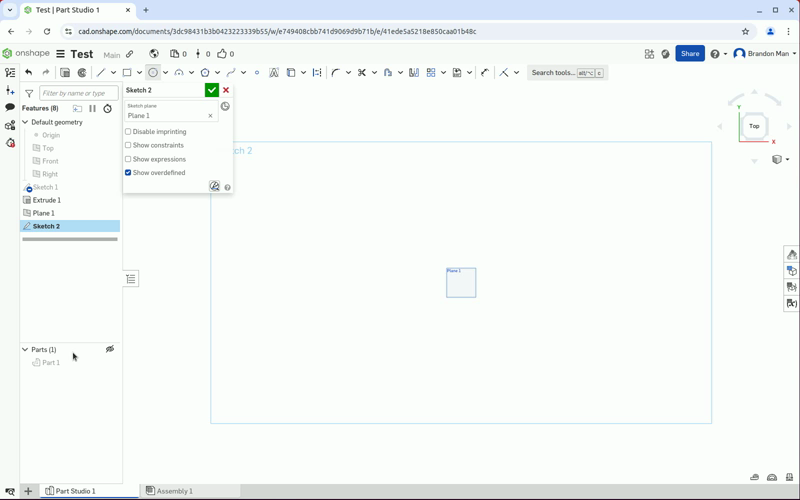
key_down(shift)
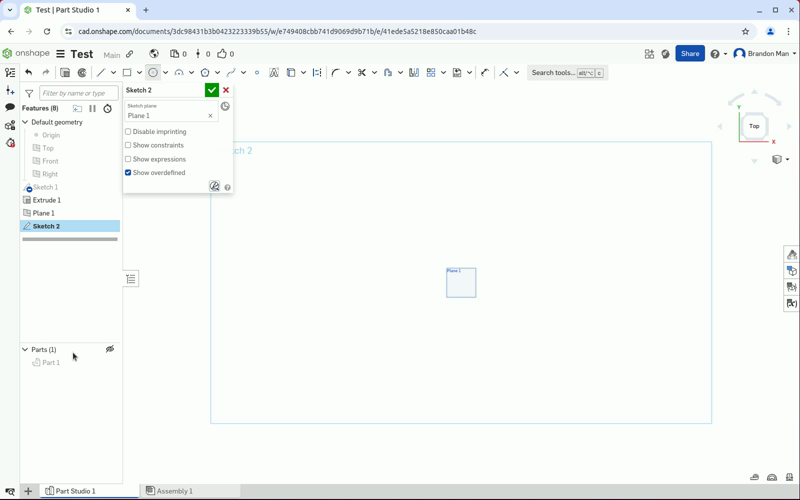
mouse_move(461, 282)
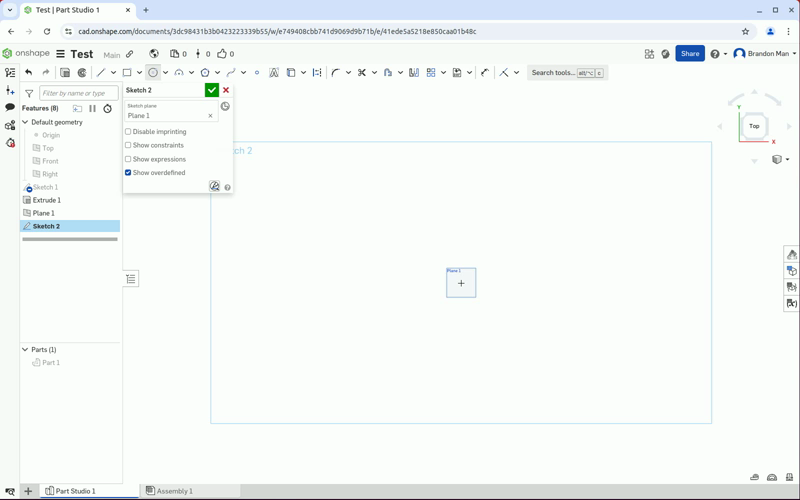
click(461, 282)
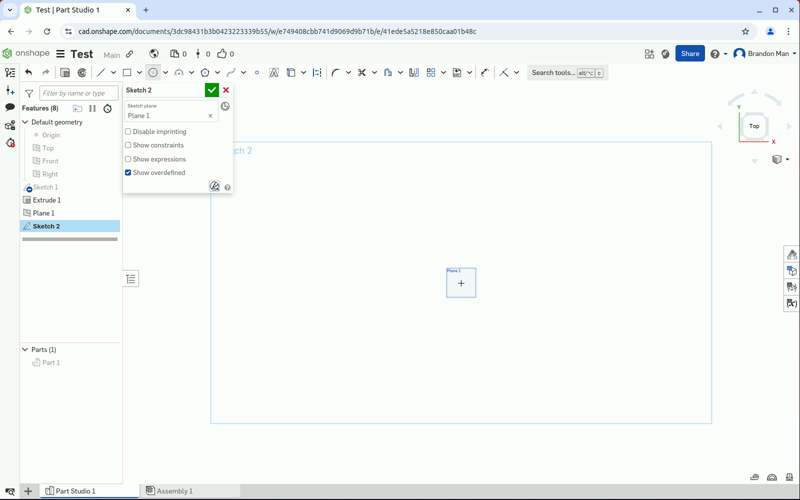
key_up(shift)
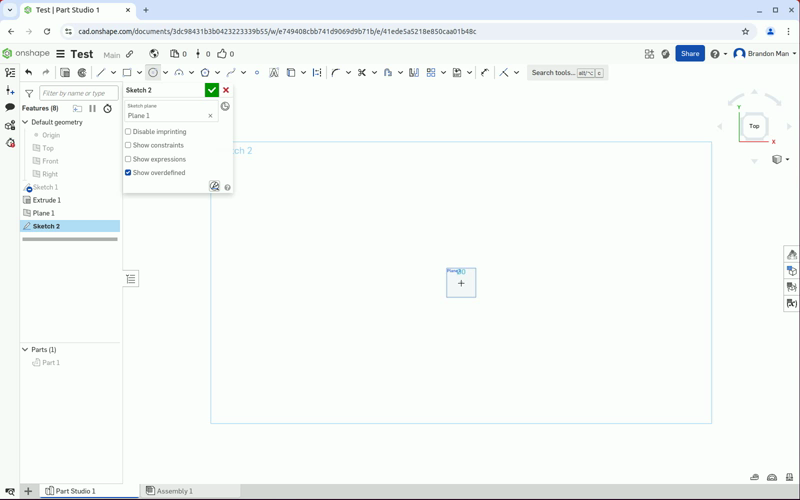
mouse_move(483, 282)
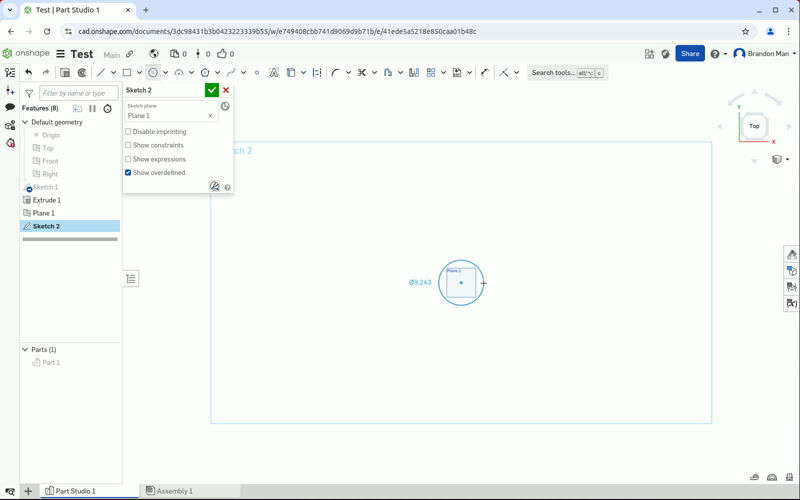
click(483, 282)
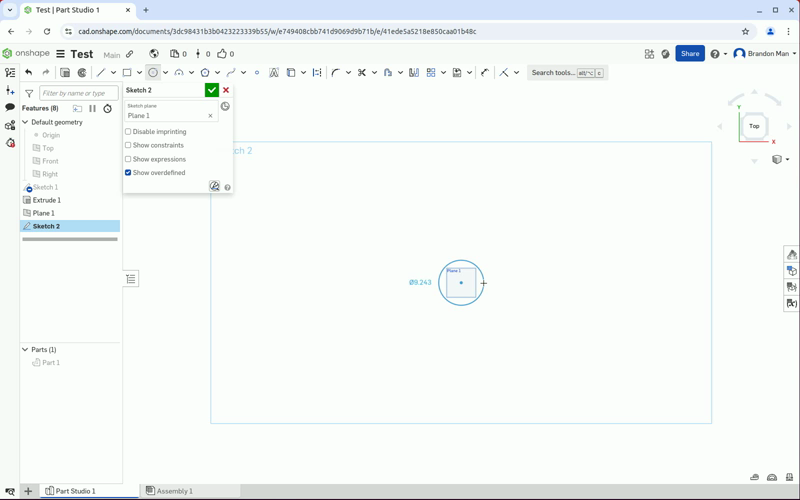
key(esc)
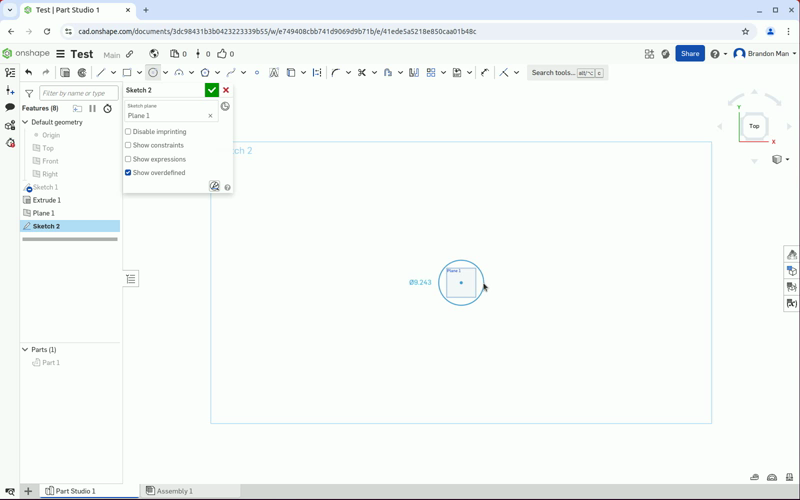
mouse_move(470, 265)
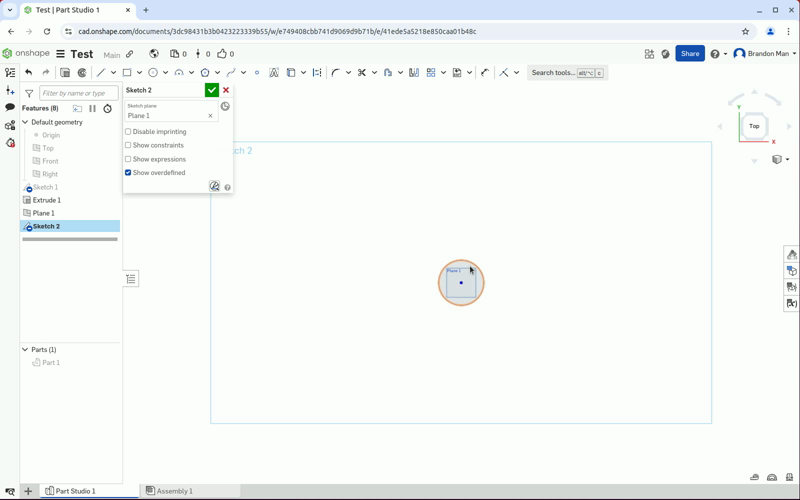
scroll(6)
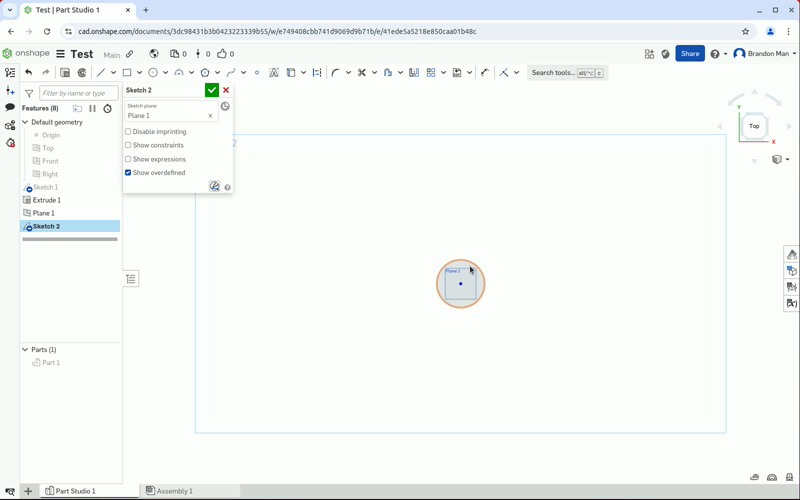
scroll(6)
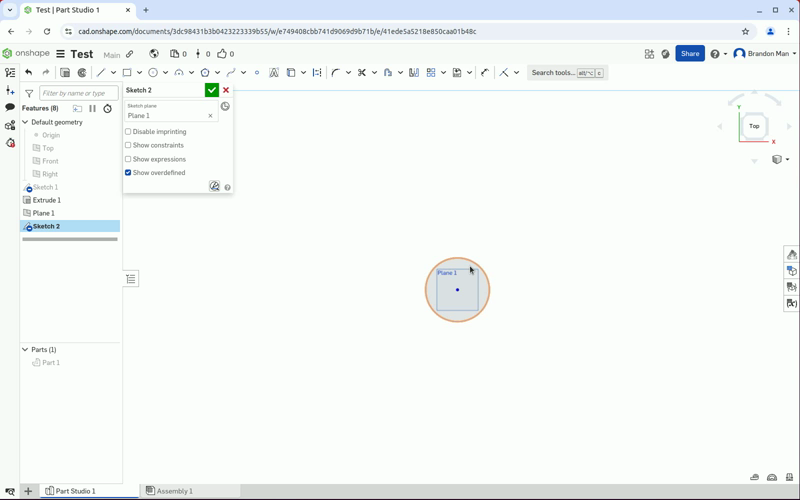
scroll(6)
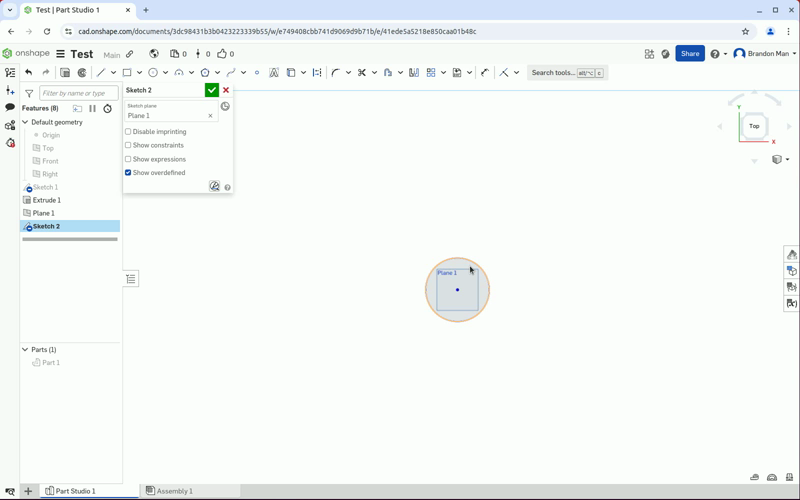
scroll(6)
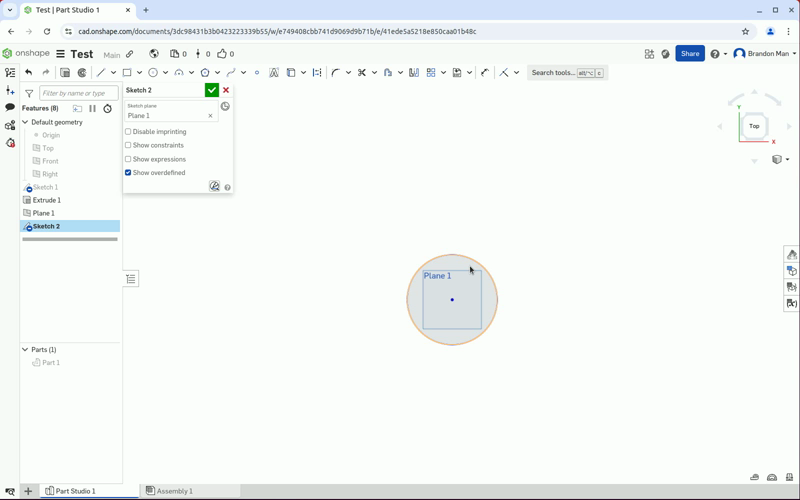
scroll(6)
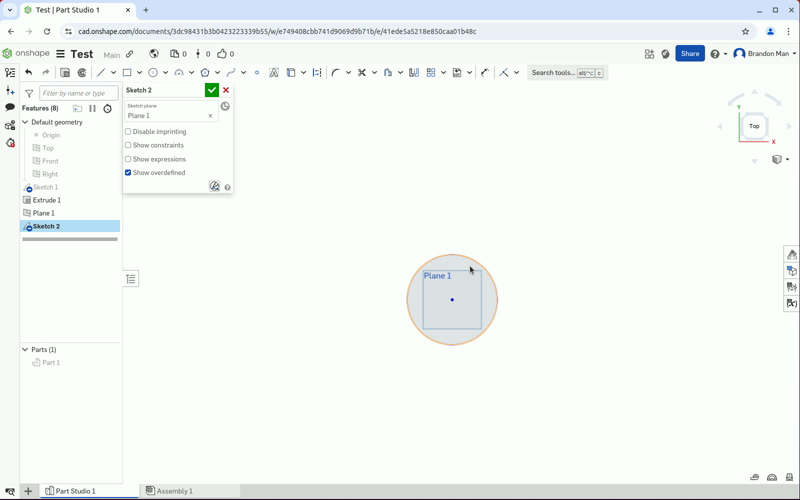
scroll(6)
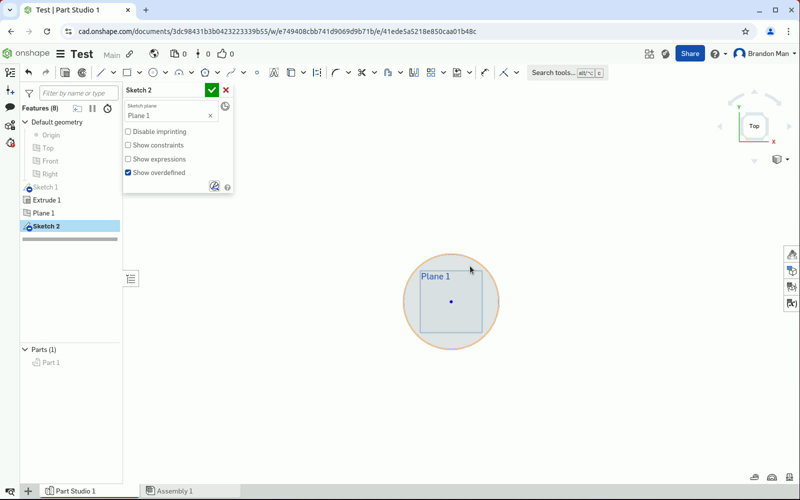
scroll(6)
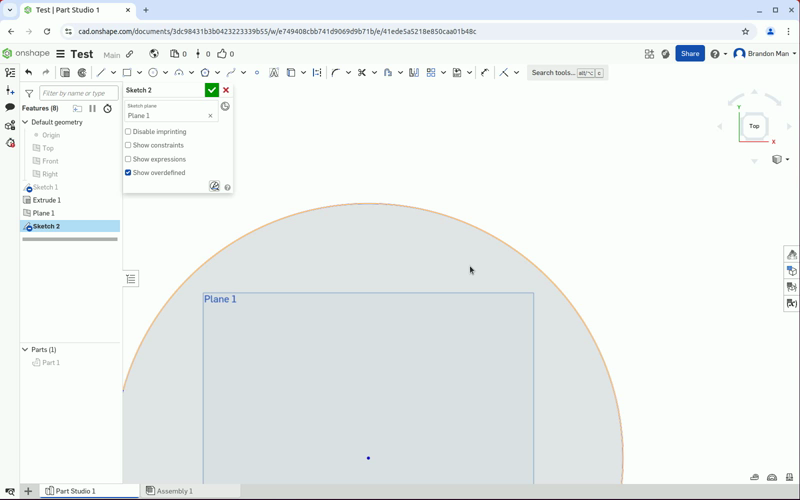
click(470, 265)
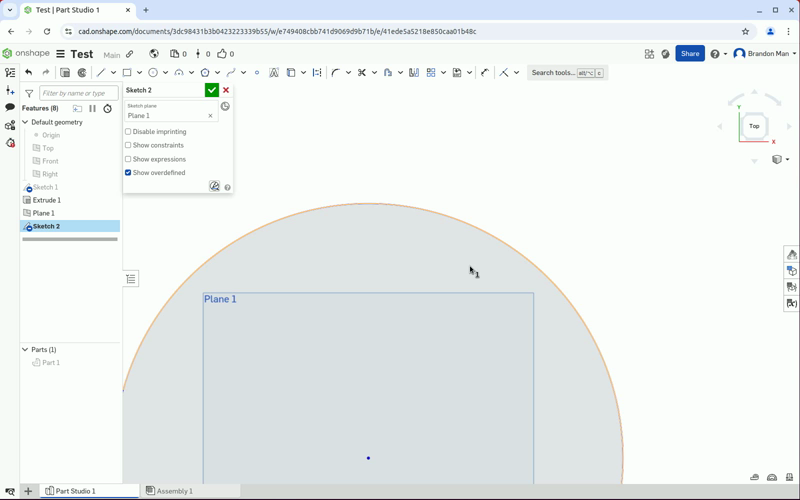
scroll(-6)
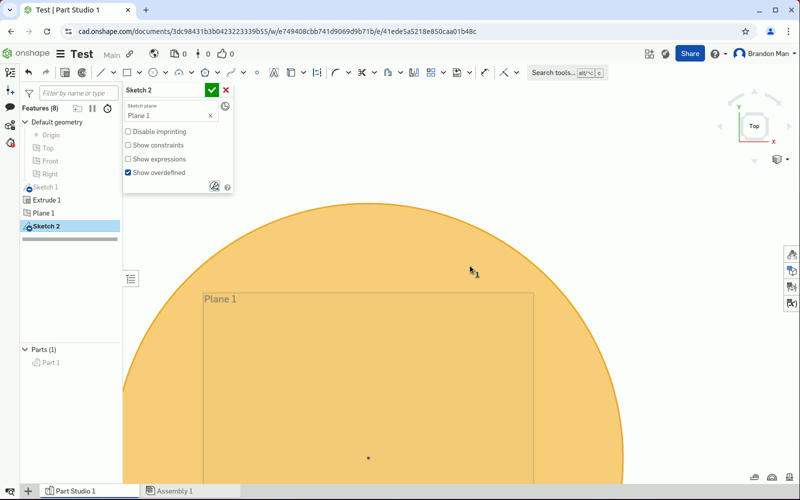
scroll(-6)
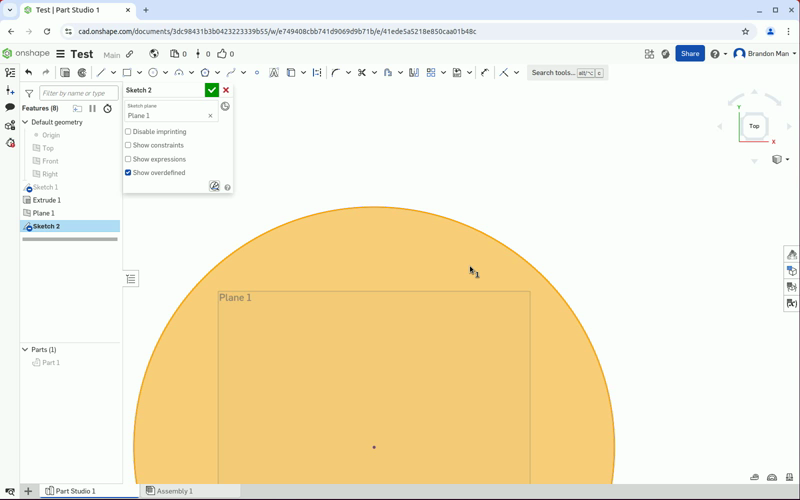
scroll(-6)
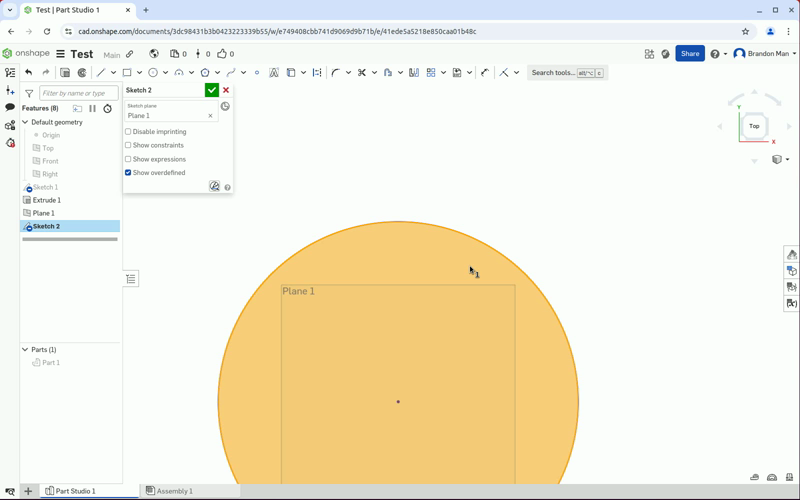
scroll(-6)
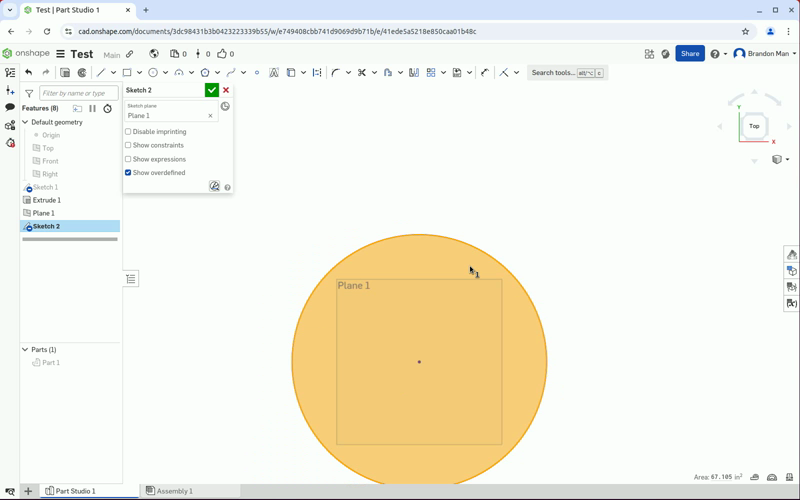
scroll(-6)
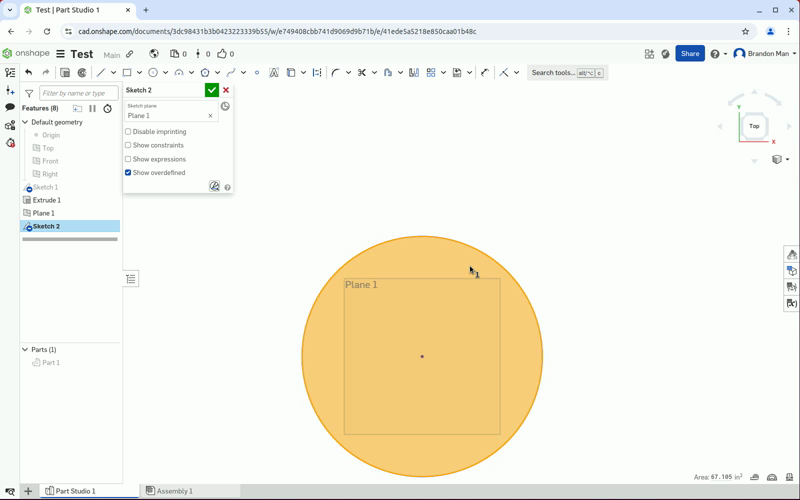
scroll(-6)
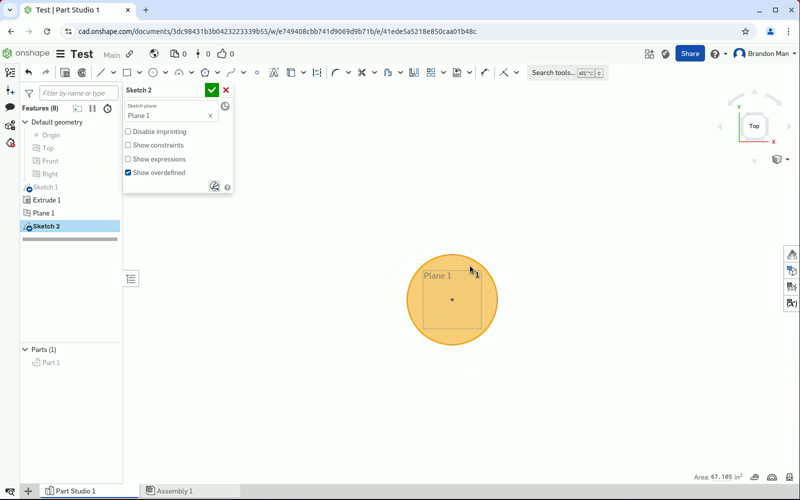
scroll(-6)
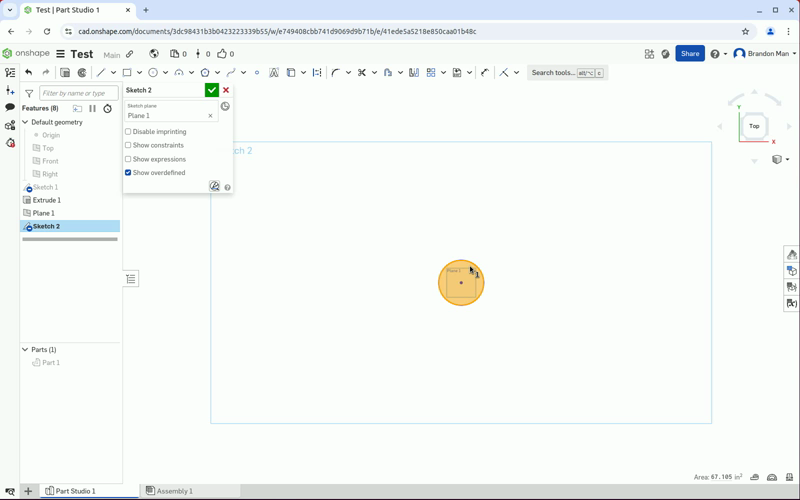
mouse_move(73, 352)
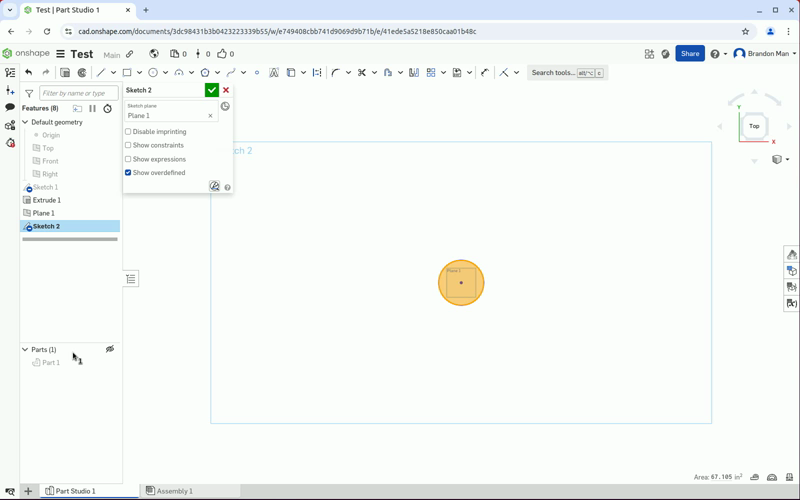
key(shift+y)
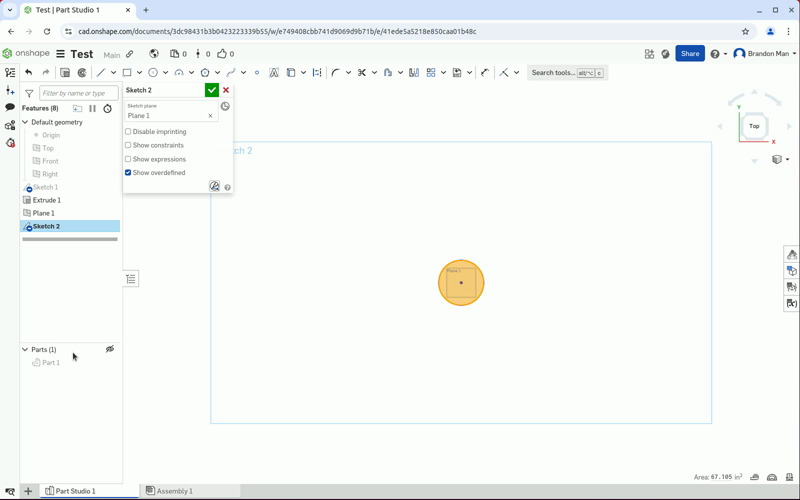
key(shift+e)
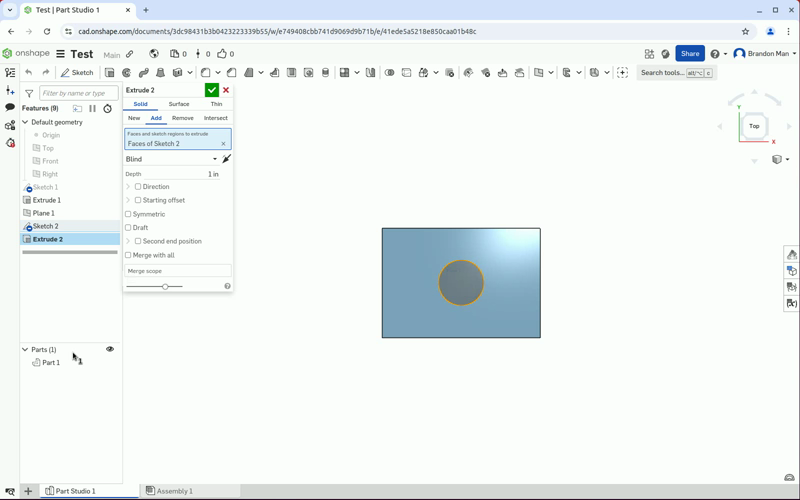
mouse_move(143, 106)
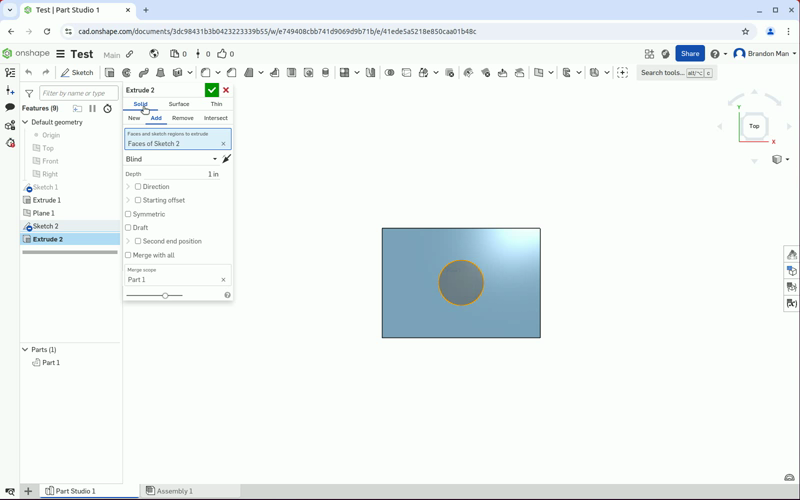
click(143, 106)
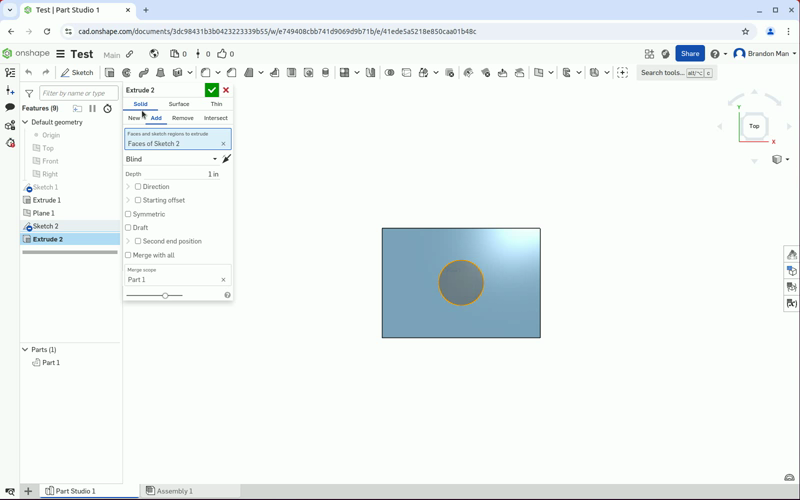
mouse_move(137, 120)
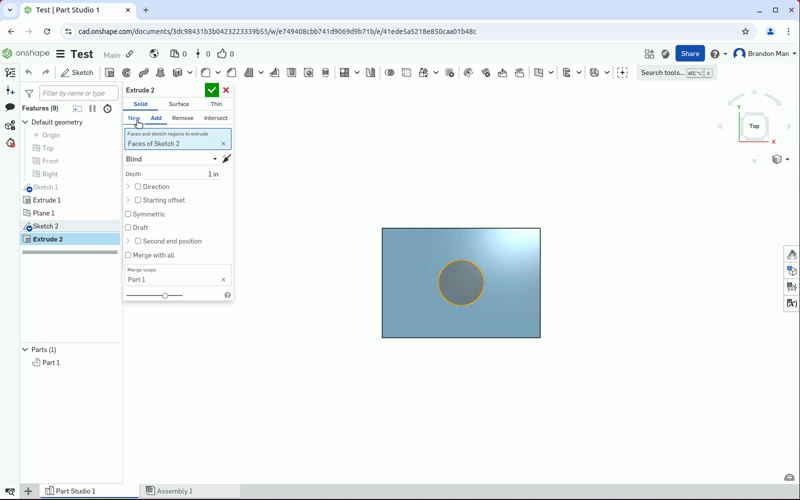
click(137, 120)
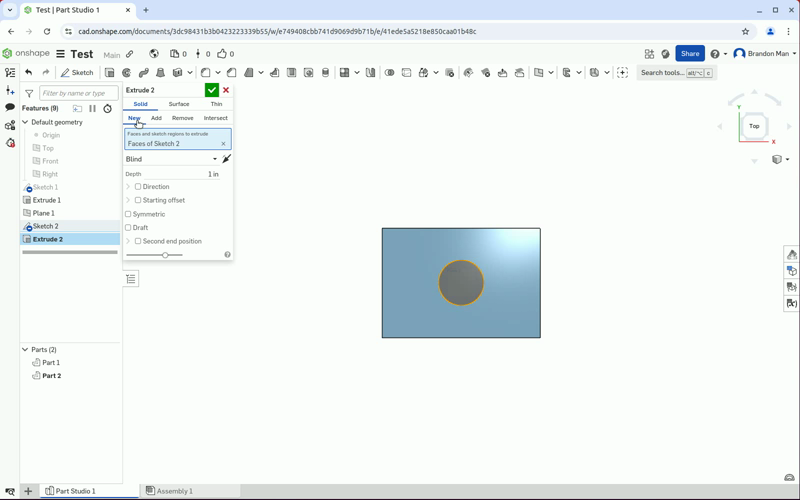
key(tab, 4)
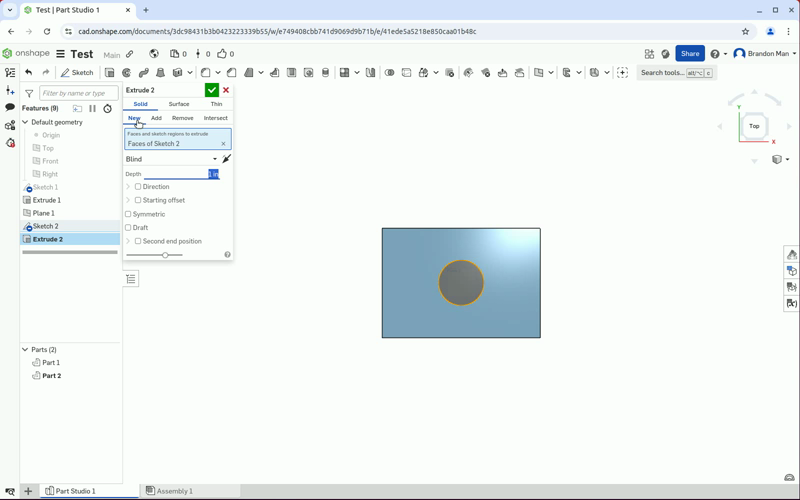
text(11.554)
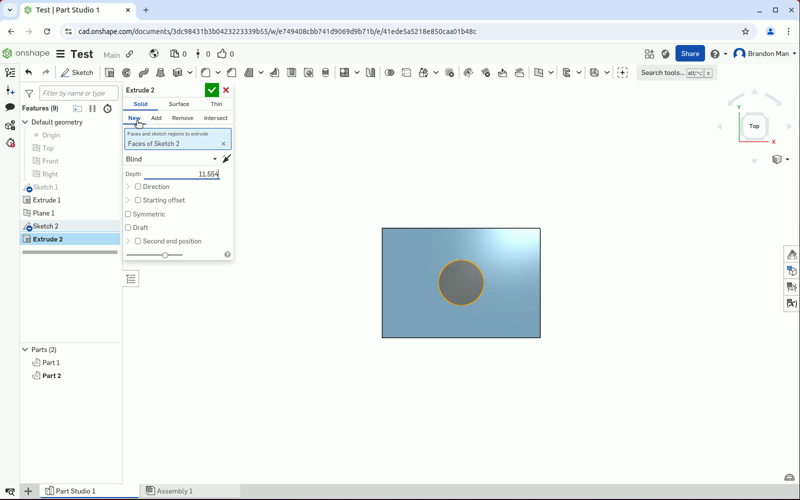
key(enter)
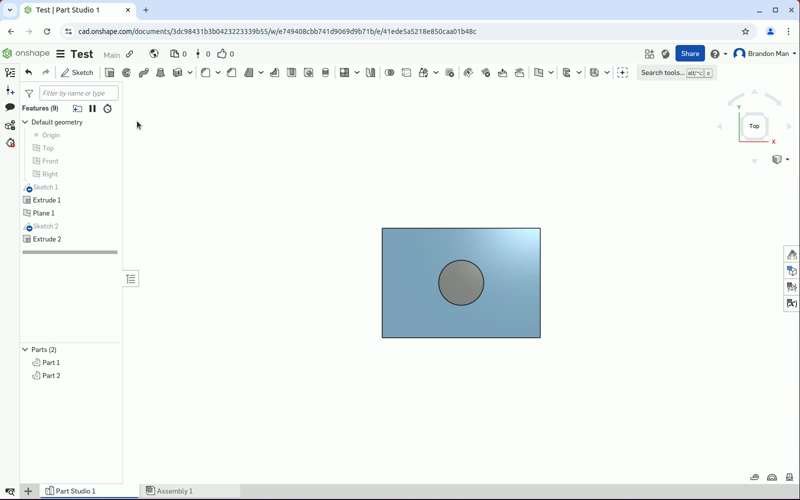
key(shift+h)
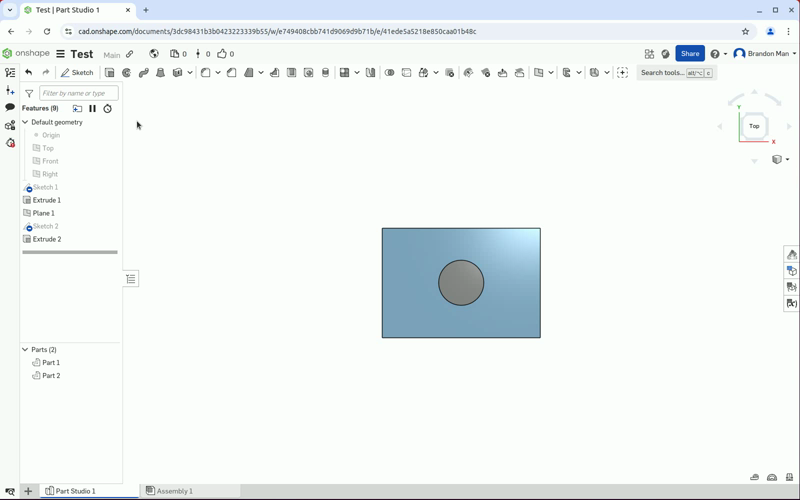
key(shift+h)
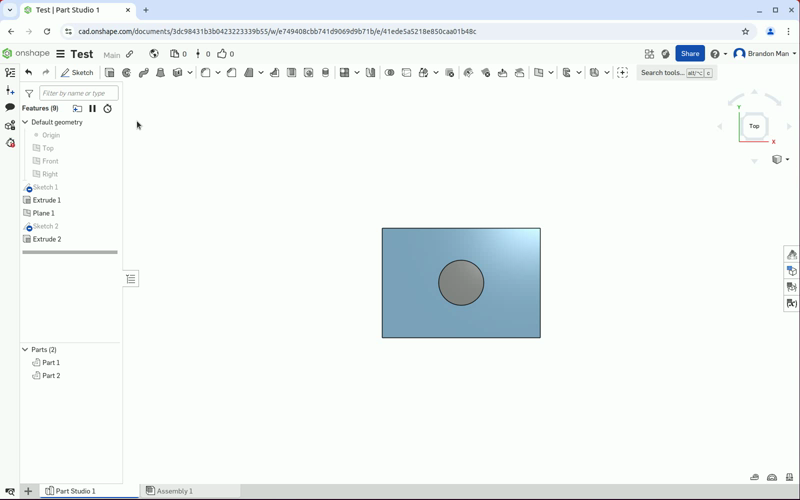
mouse_move(73, 189)
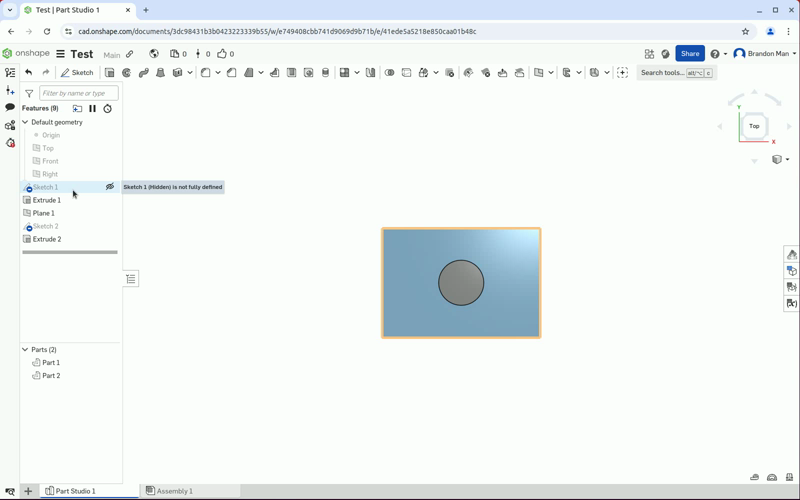
click(73, 189)
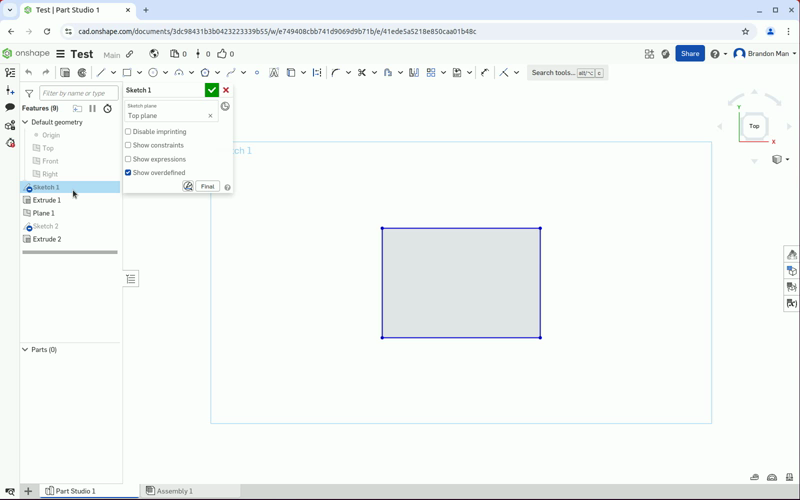
mouse_move(229, 92)
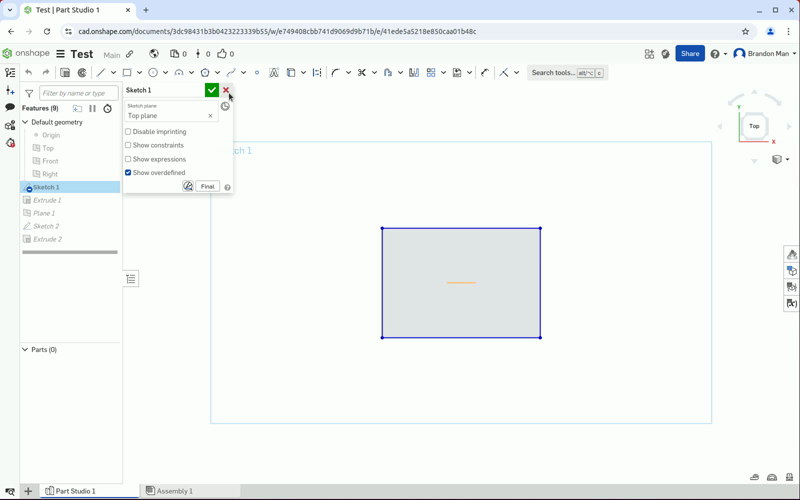
click(229, 92)
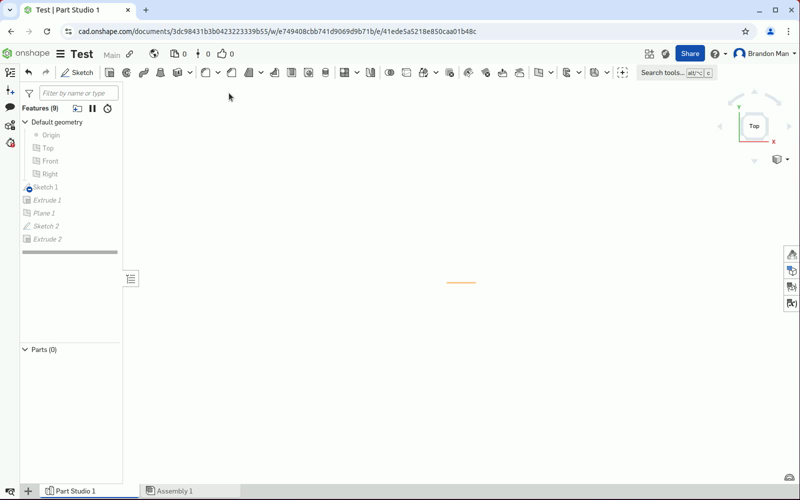
mouse_move(73, 352)
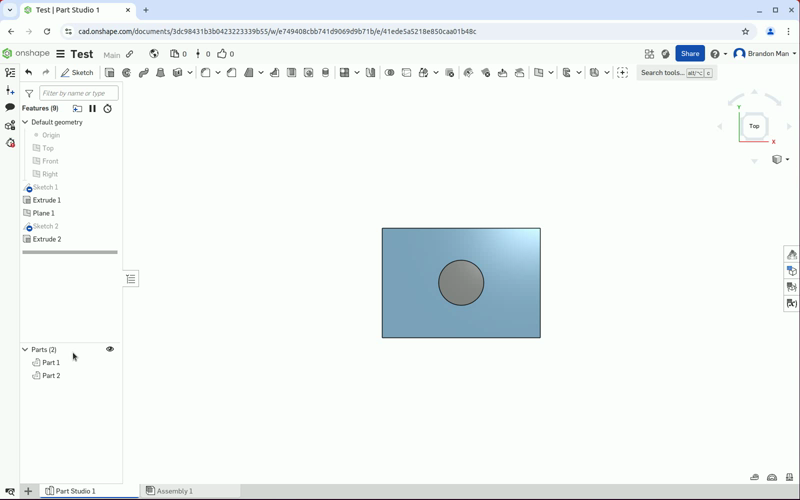
key(y)
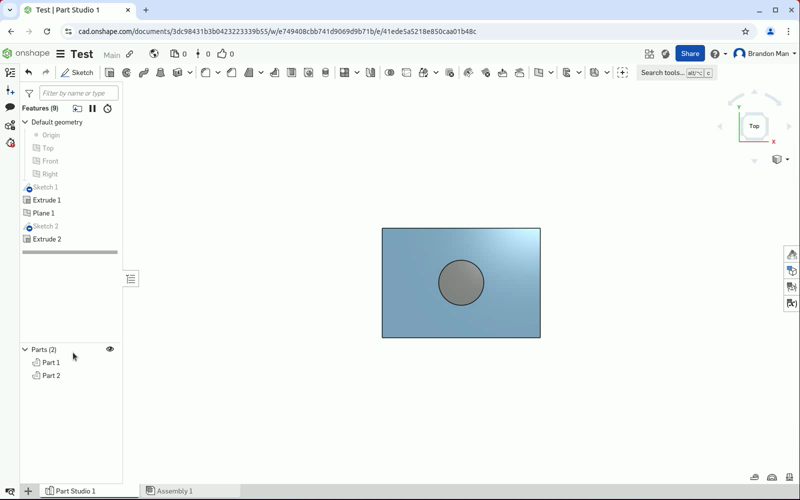
key(shift+p)
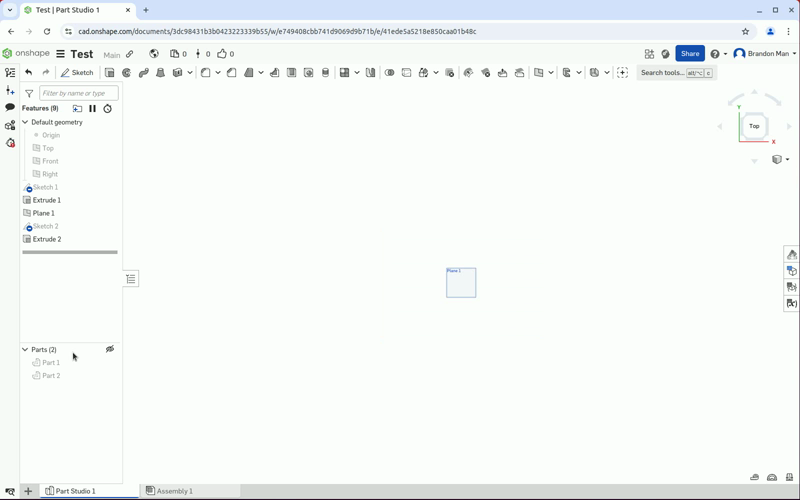
key(space)
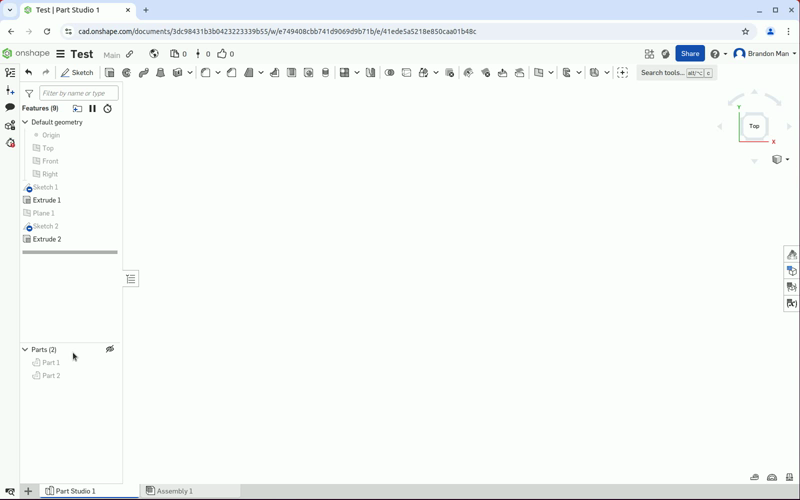
key_down(shift)
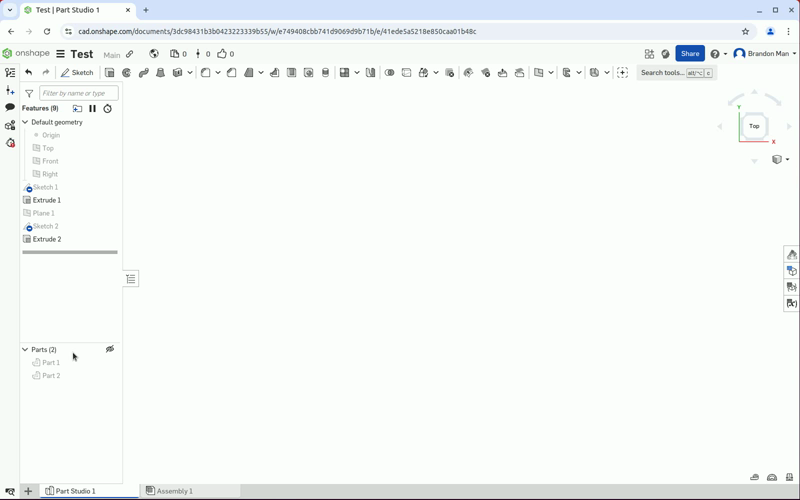
key(up)
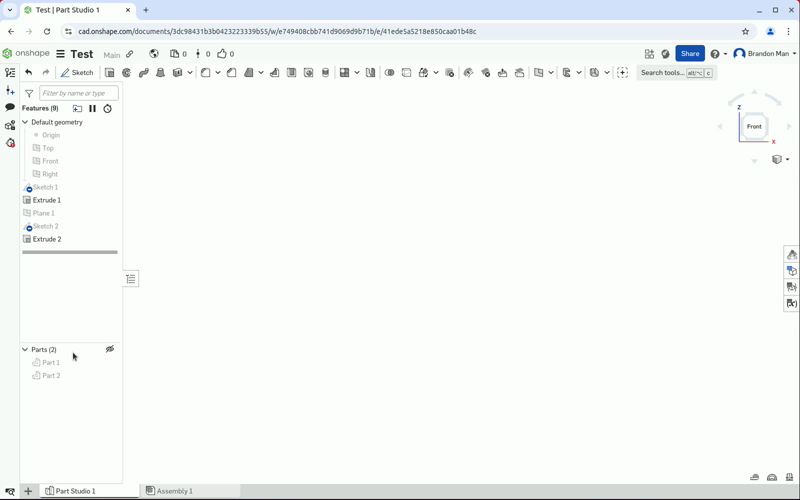
key_up(shift)
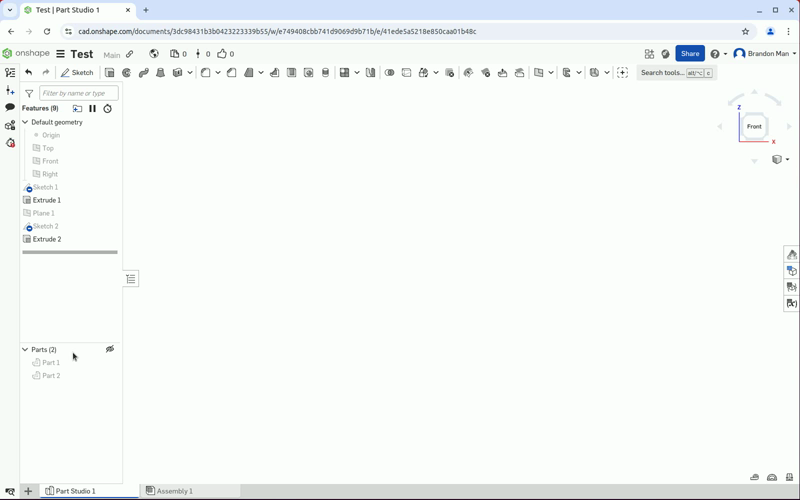
mouse_move(73, 352)
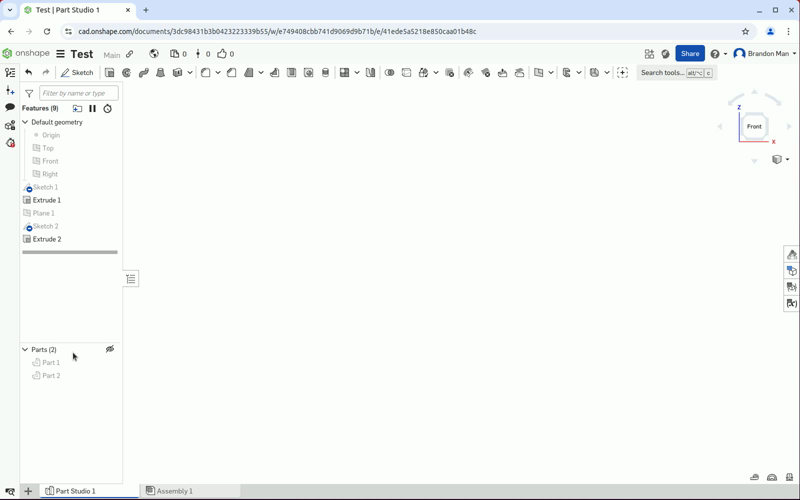
key(shift+y)
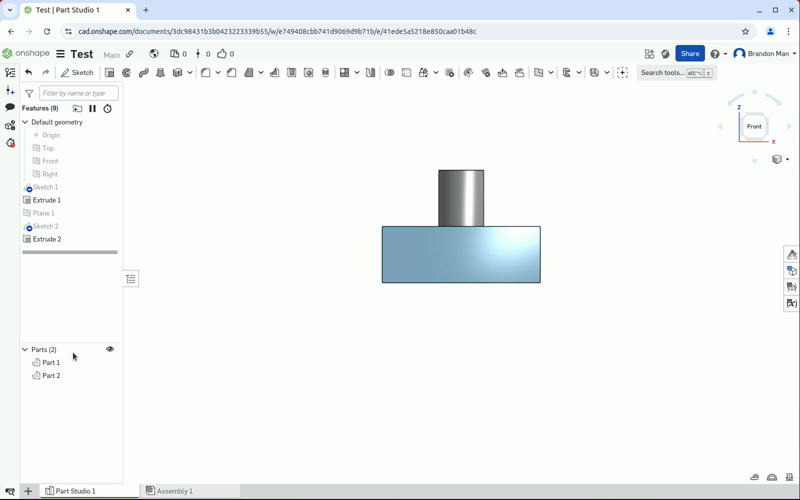
mouse_move(541, 75)
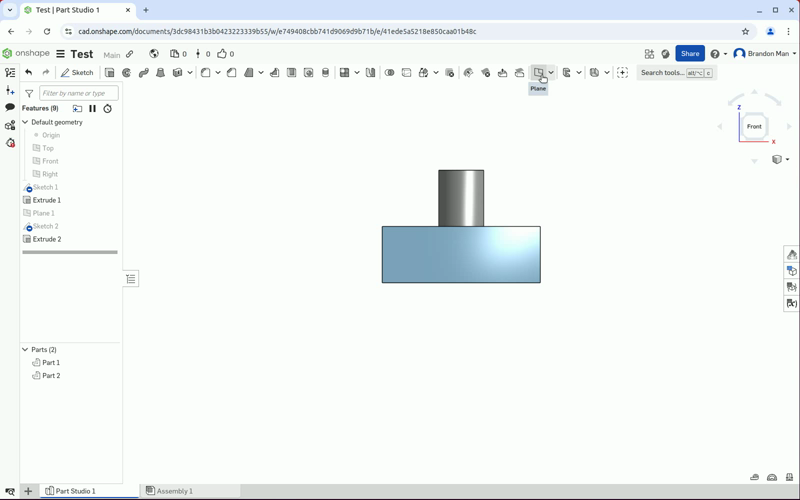
click(541, 75)
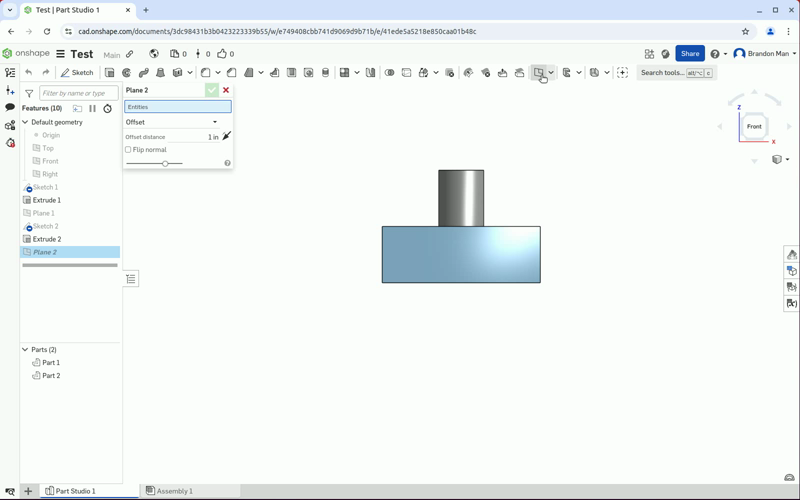
mouse_move(73, 163)
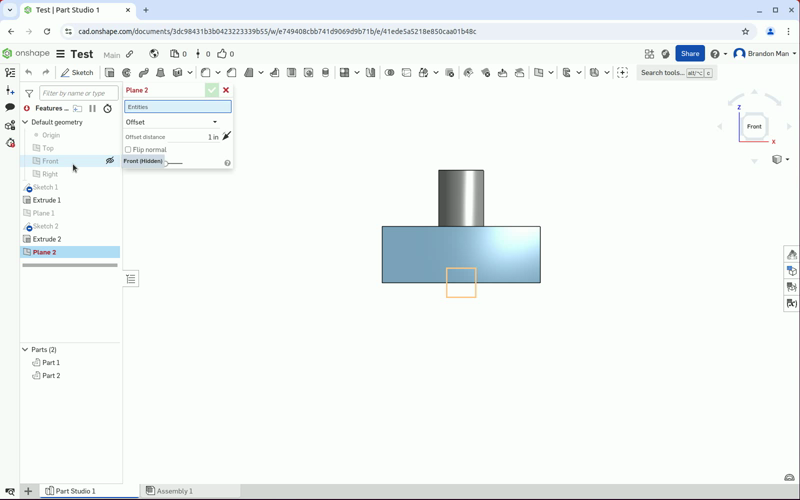
click(73, 163)
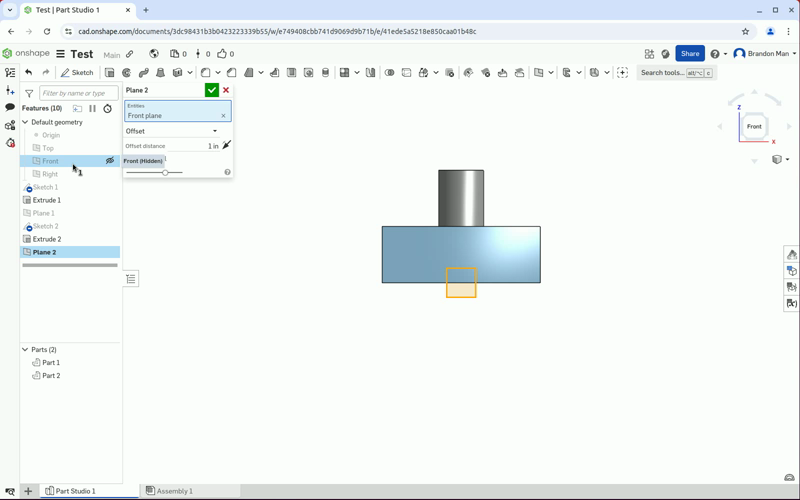
key(tab, 2)
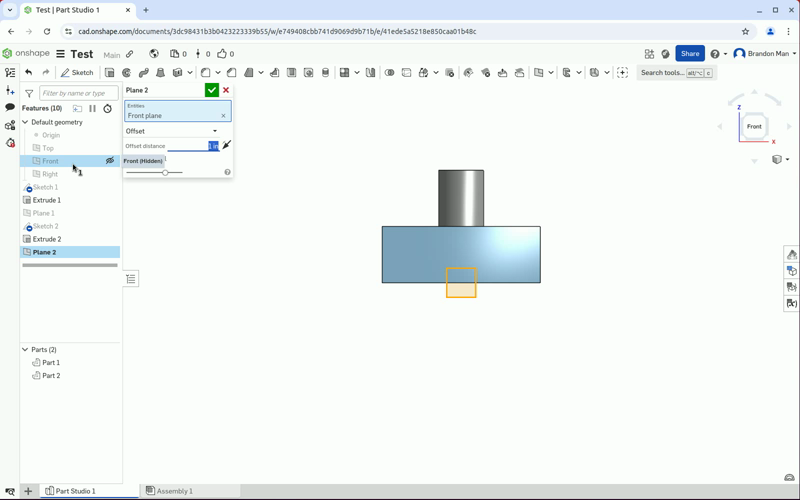
text(11.308)
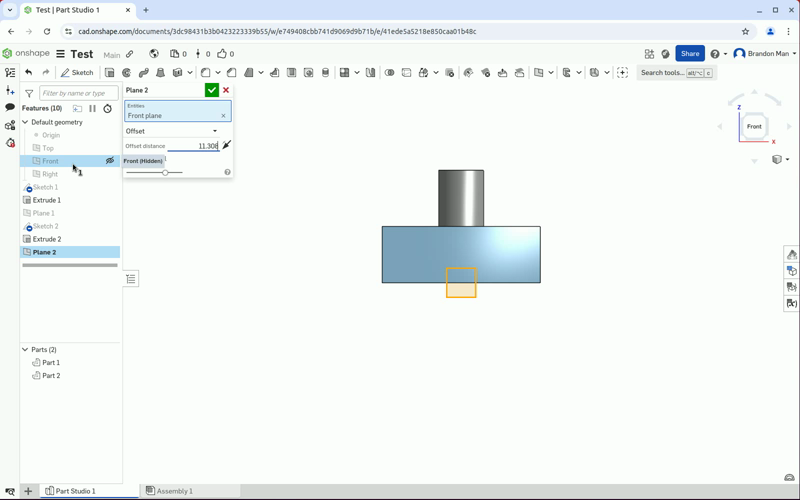
key(enter, 2)
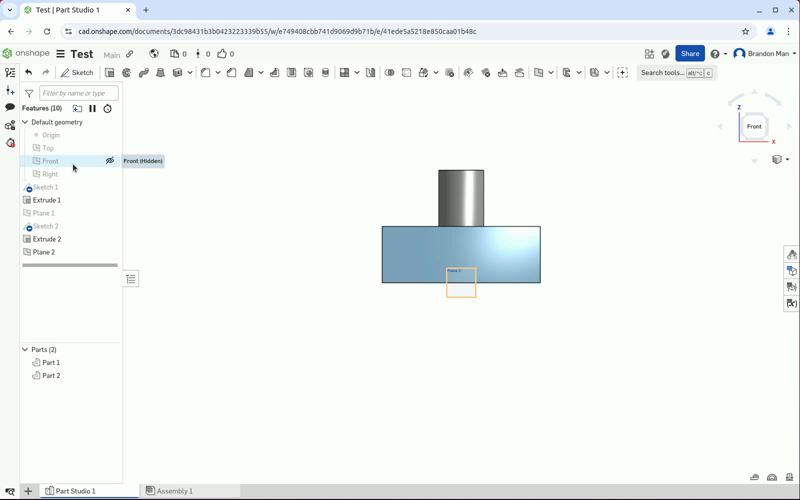
key(shift+s)
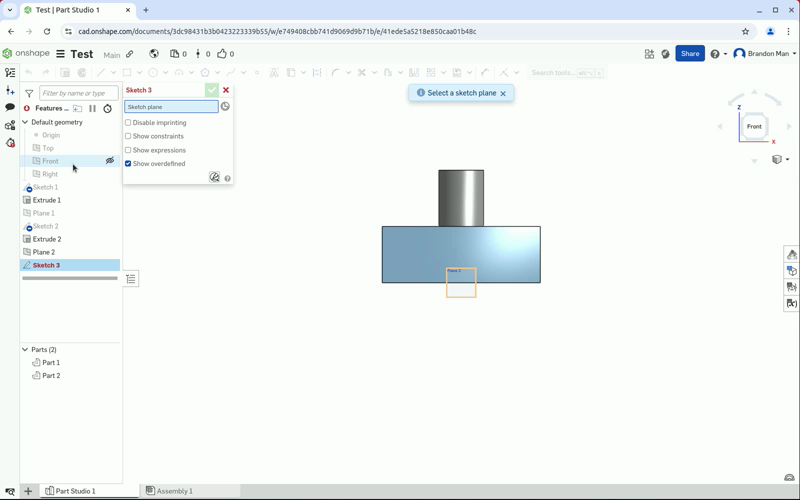
mouse_move(73, 254)
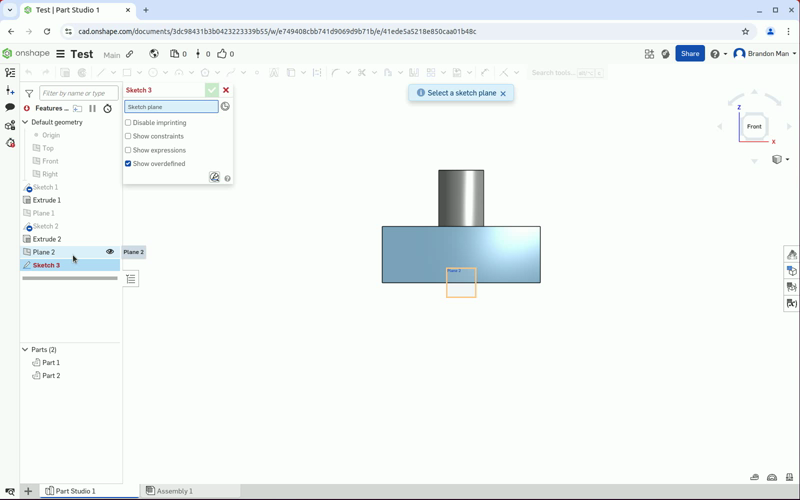
click(73, 254)
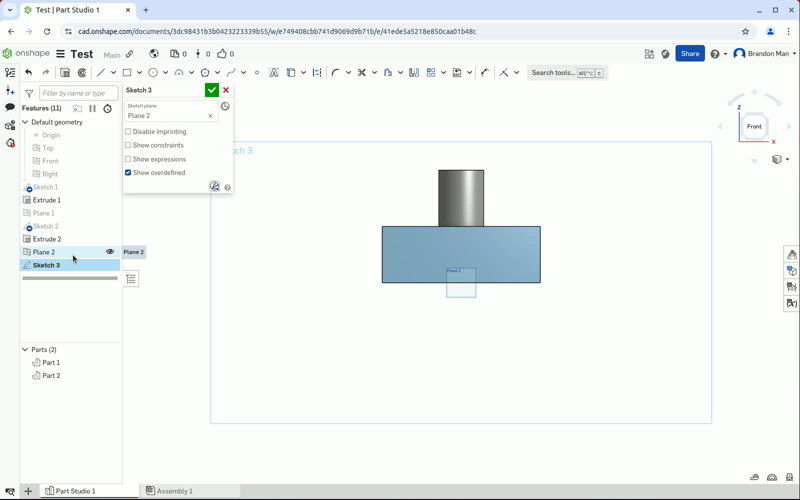
mouse_move(73, 352)
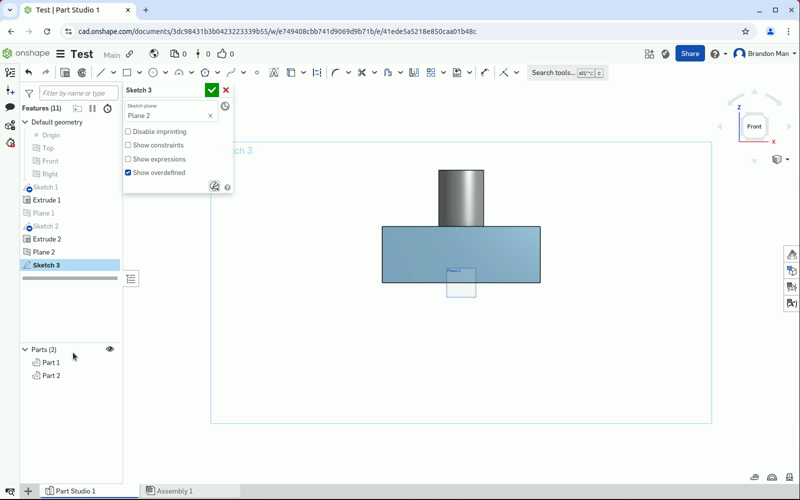
key(y)
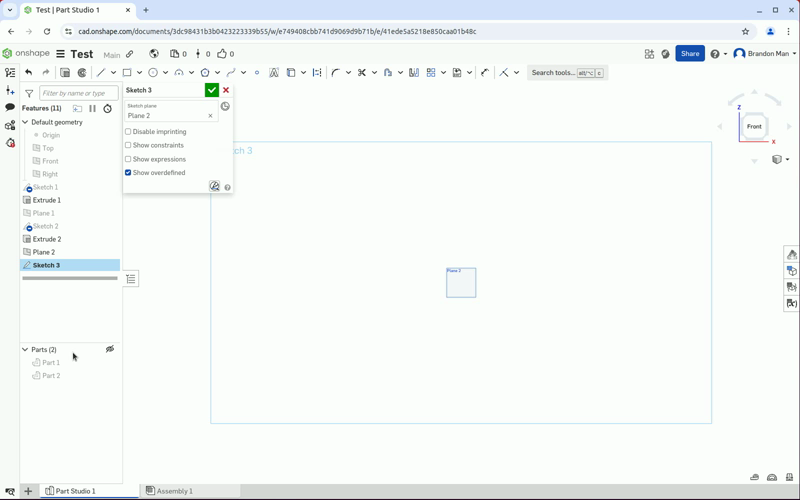
key(l)
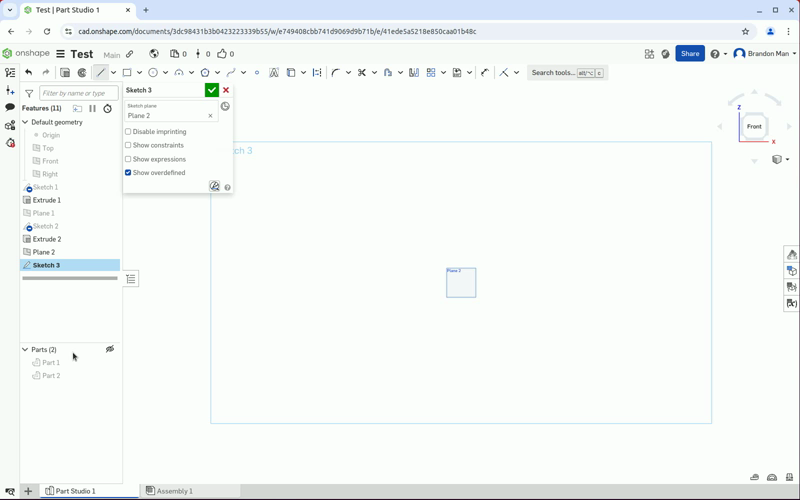
key_down(shift)
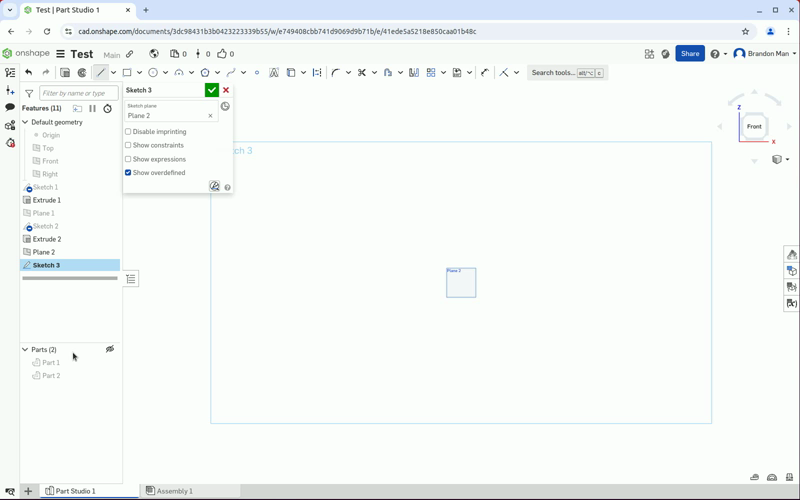
mouse_move(438, 170)
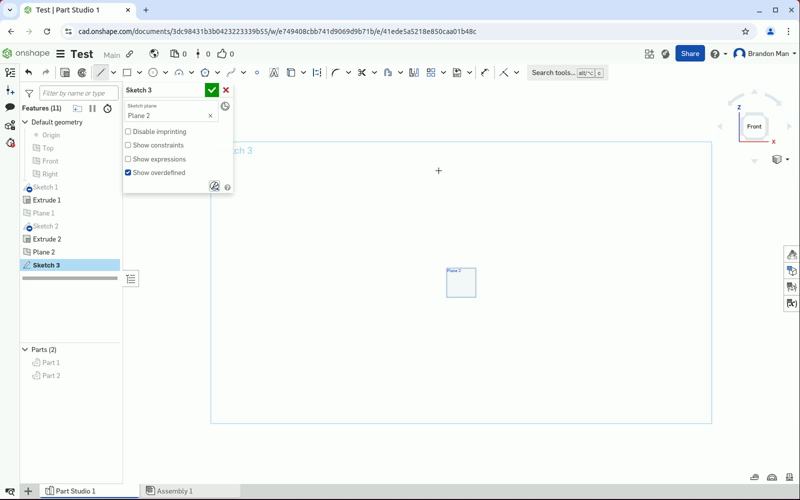
click(438, 170)
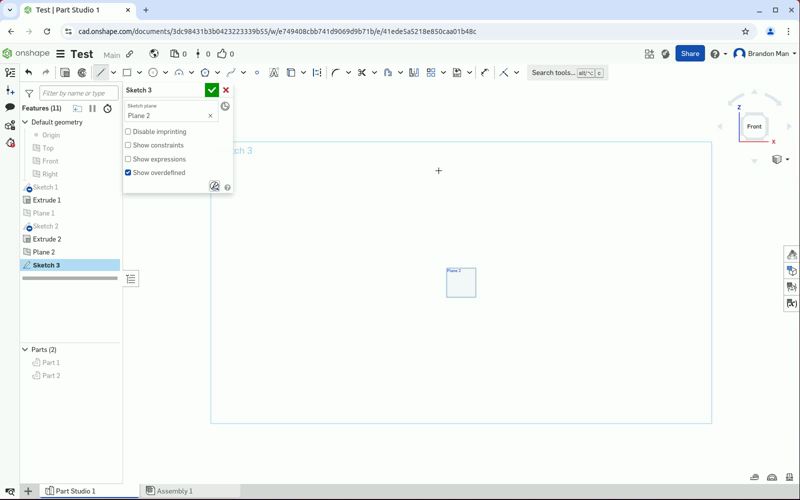
key_up(shift)
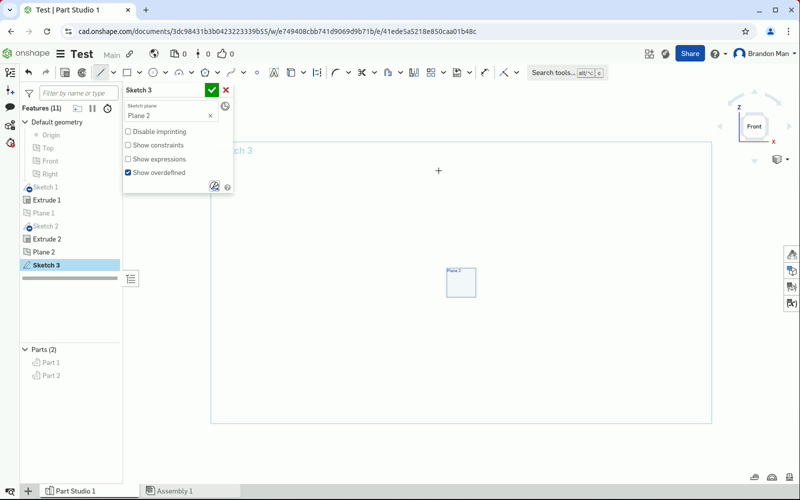
key_down(shift)
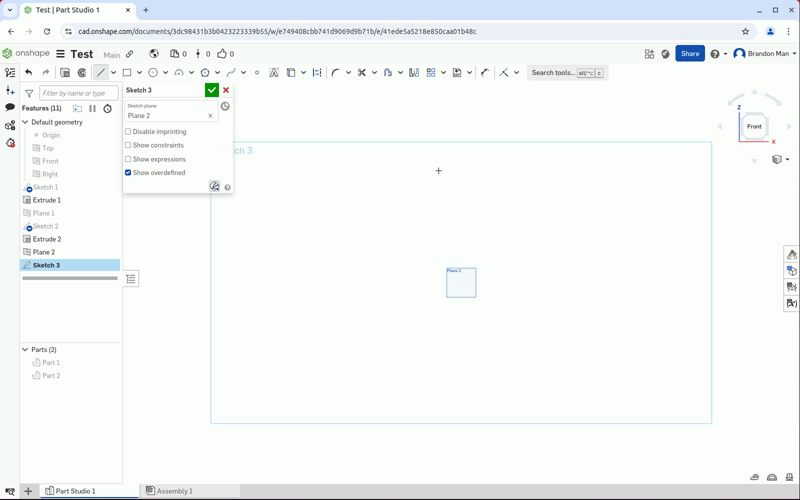
mouse_move(496, 214)
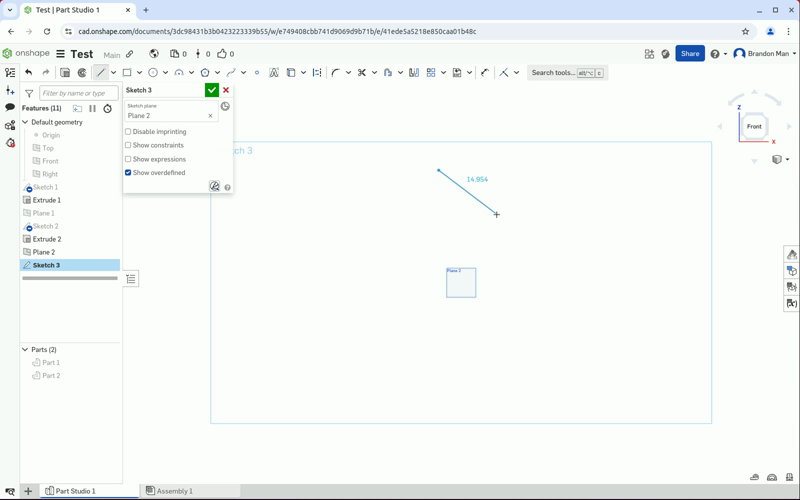
click(496, 214)
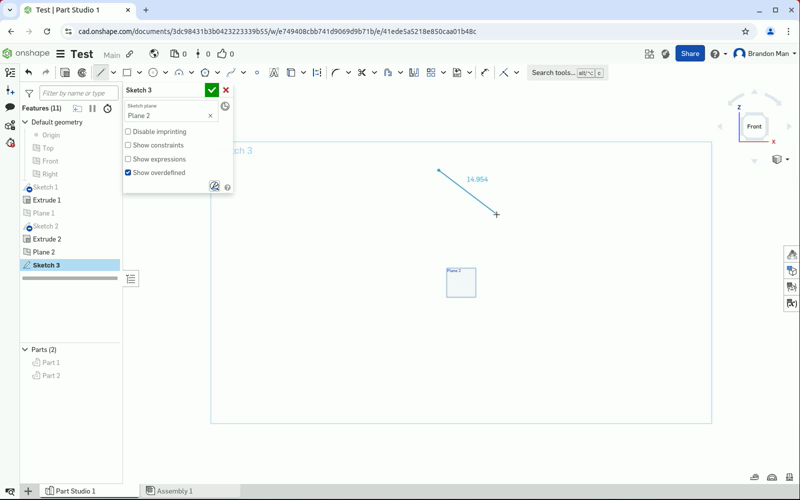
key_up(shift)
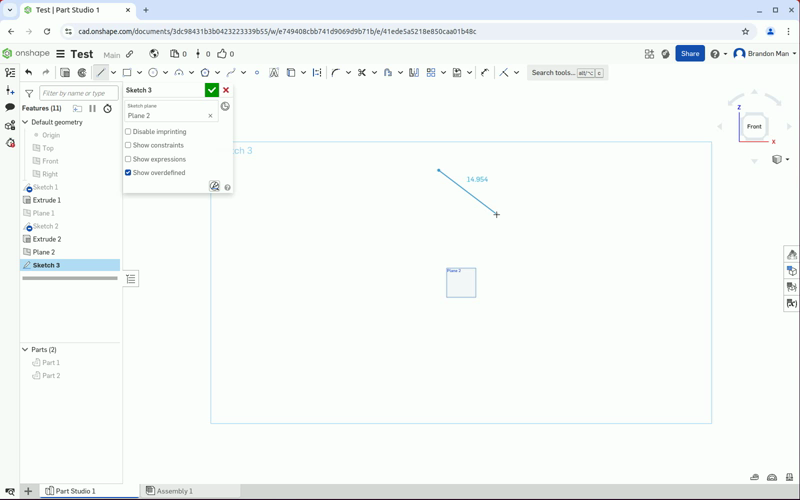
key_down(shift)
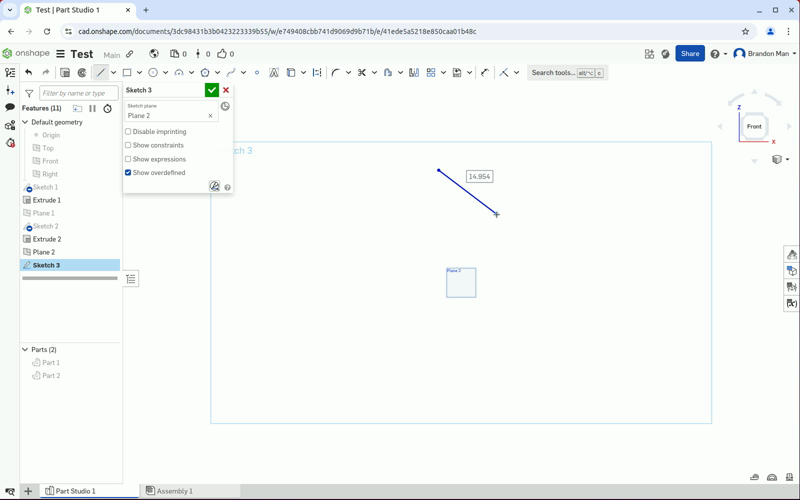
mouse_move(526, 214)
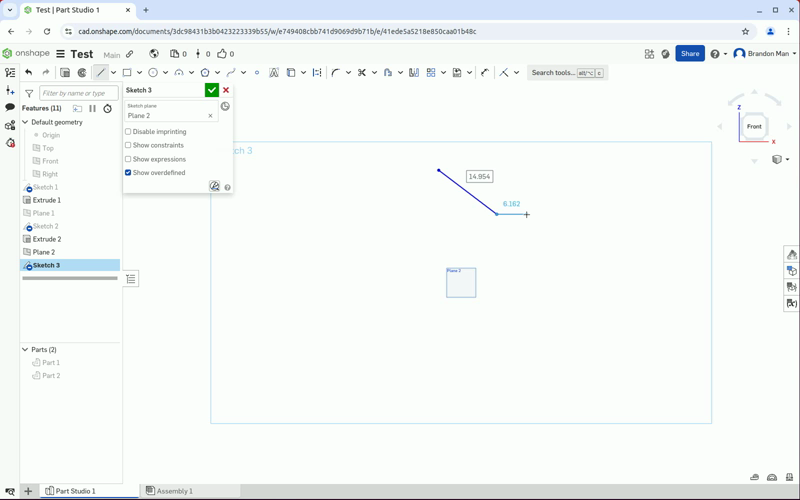
mouse_move(496, 170)
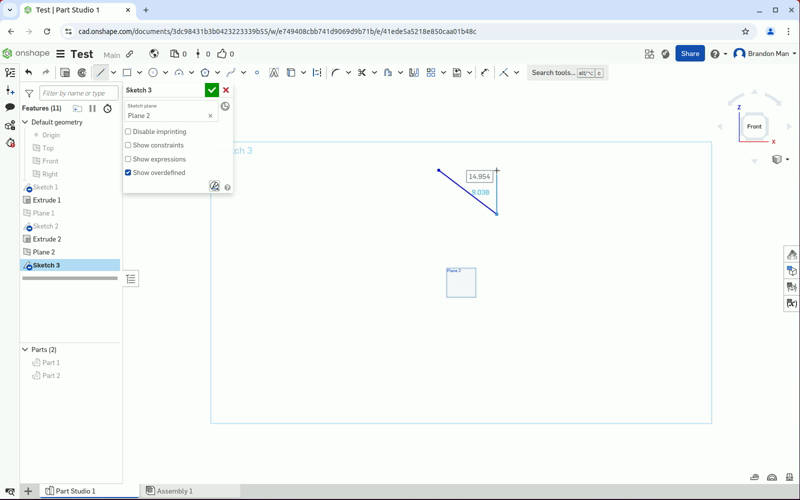
click(496, 170)
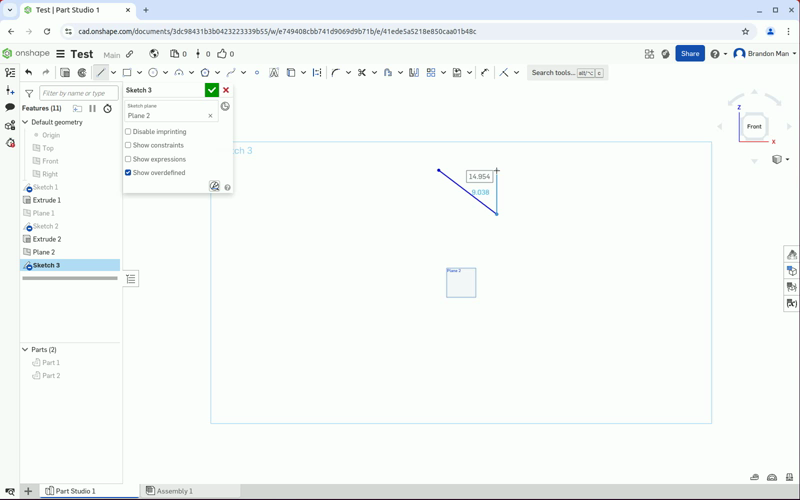
key_up(shift)
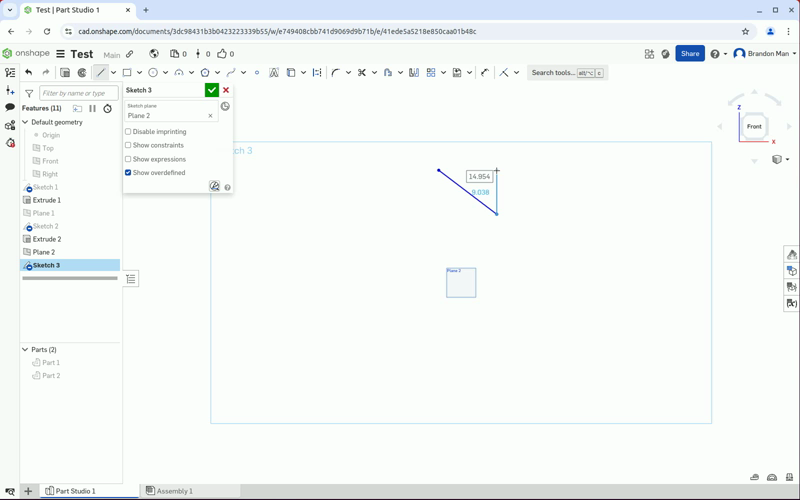
mouse_move(526, 170)
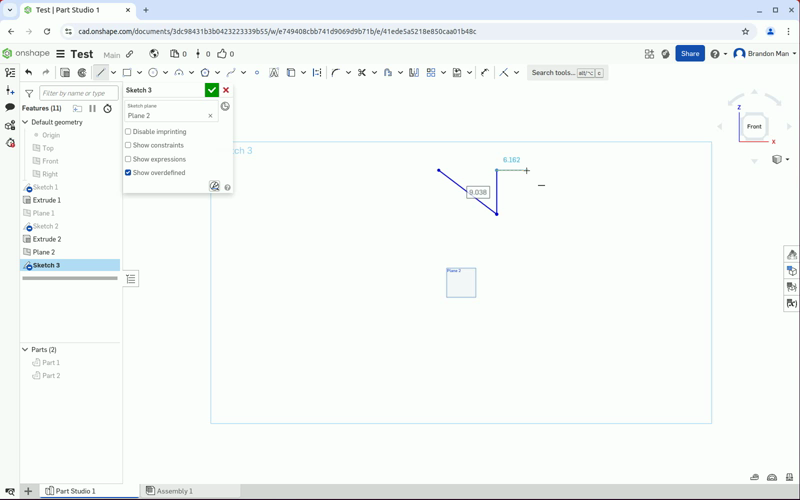
key_down(shift)
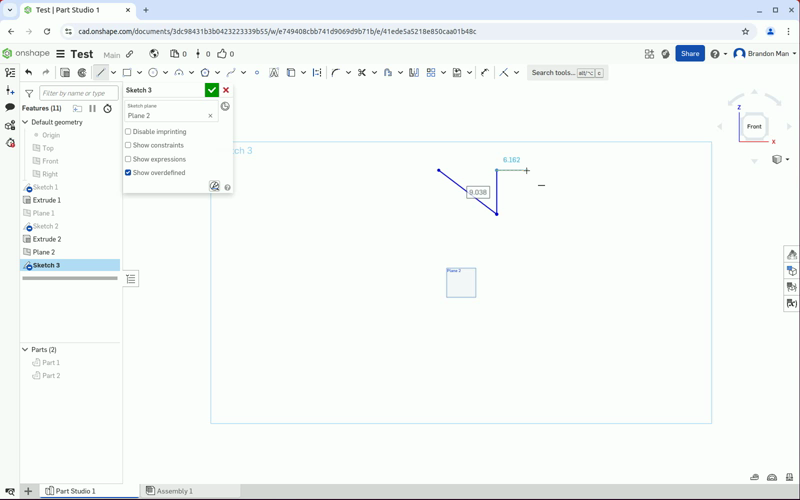
mouse_move(438, 170)
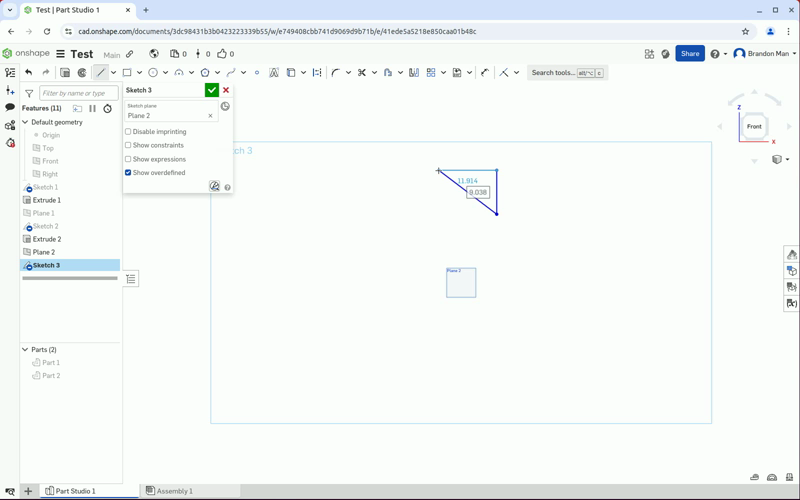
key_up(shift)
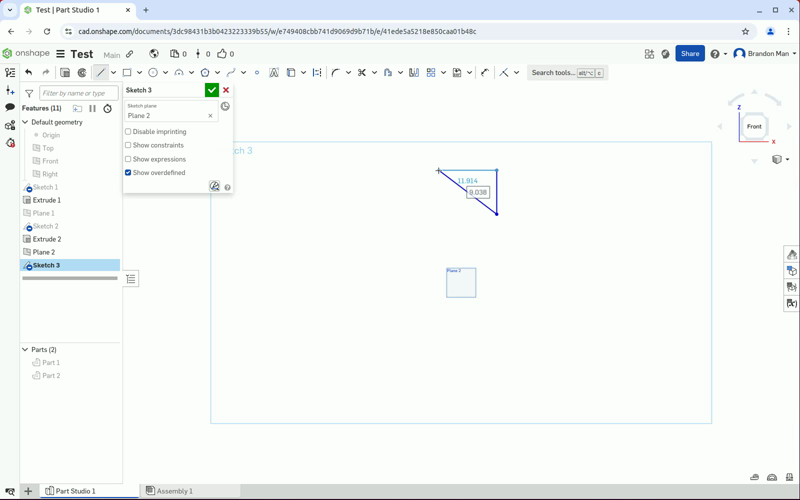
click(438, 170)
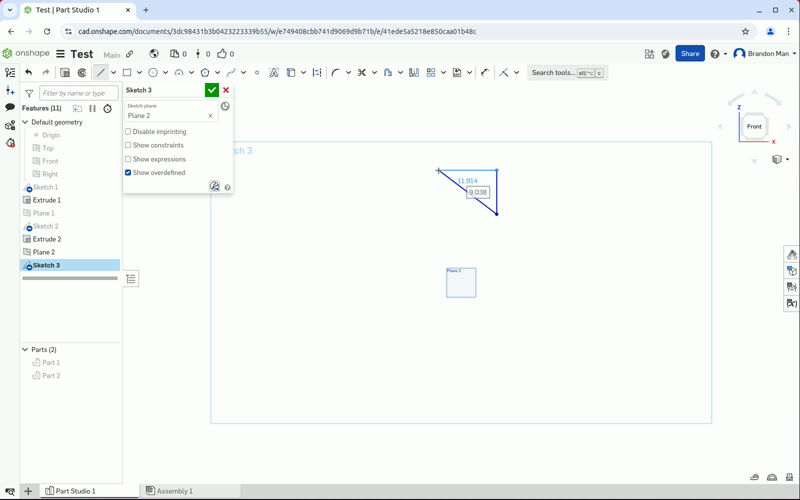
key(esc)
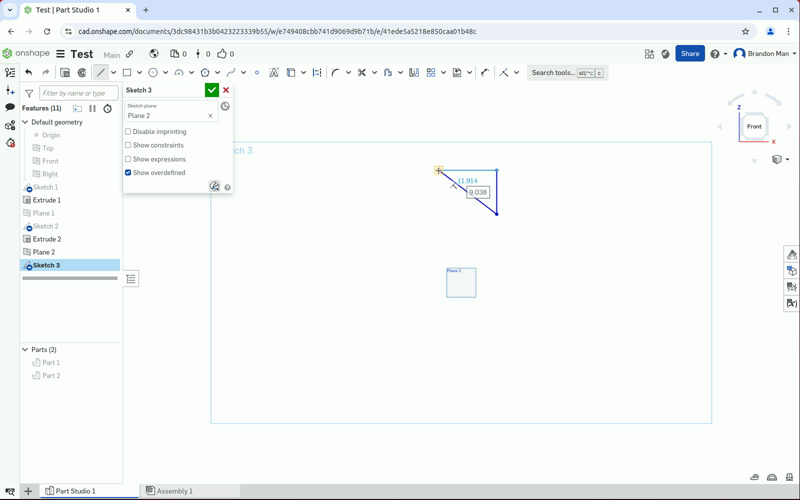
mouse_move(494, 209)
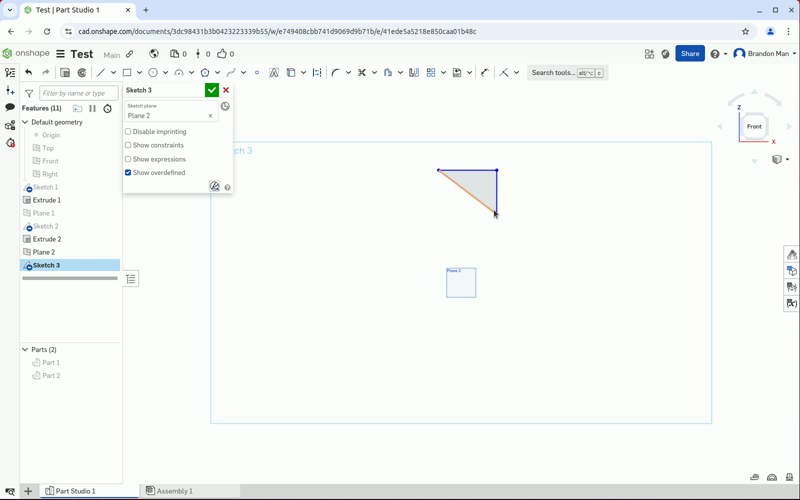
scroll(6)
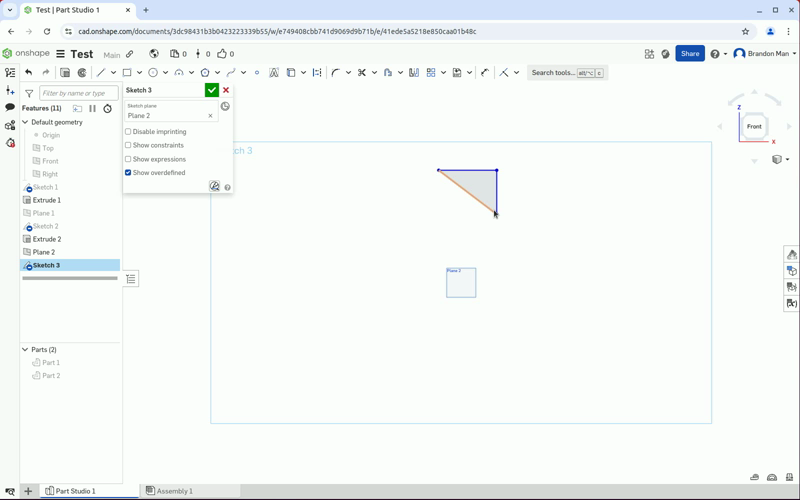
scroll(6)
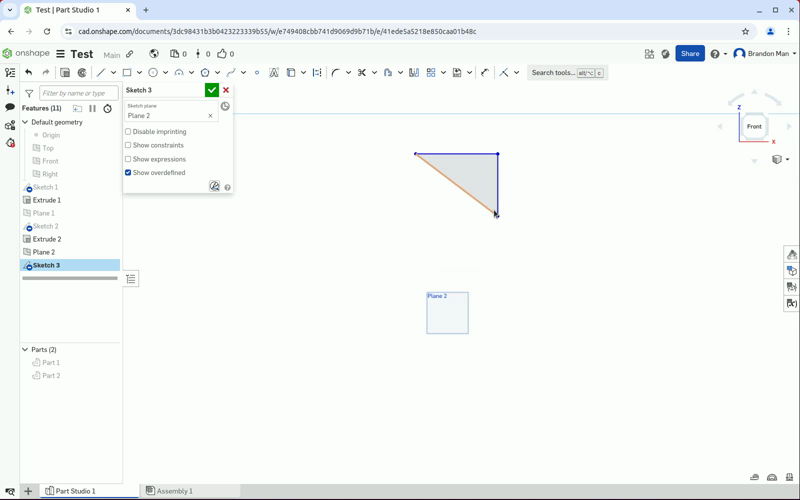
scroll(6)
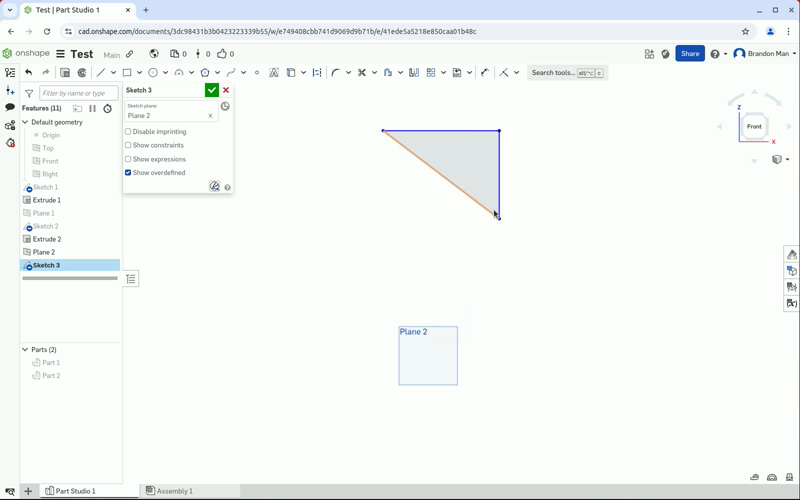
scroll(6)
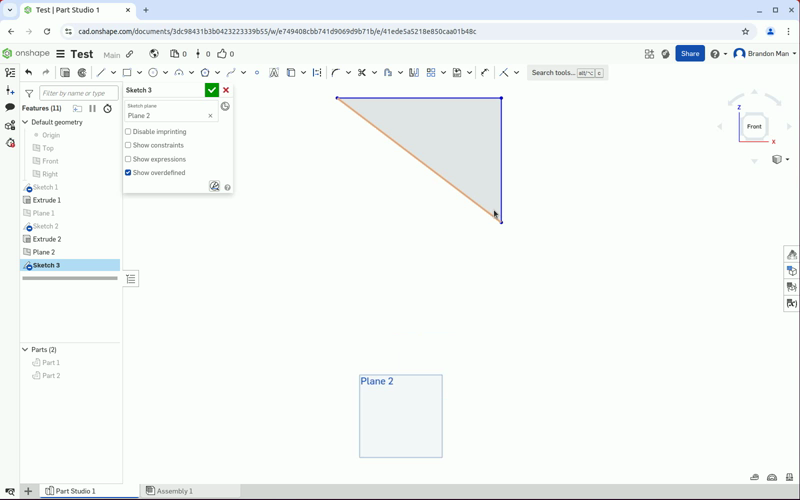
scroll(6)
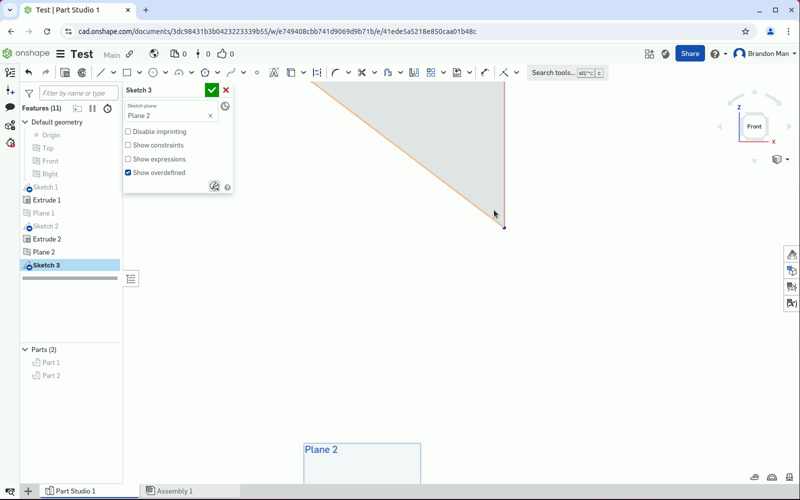
scroll(6)
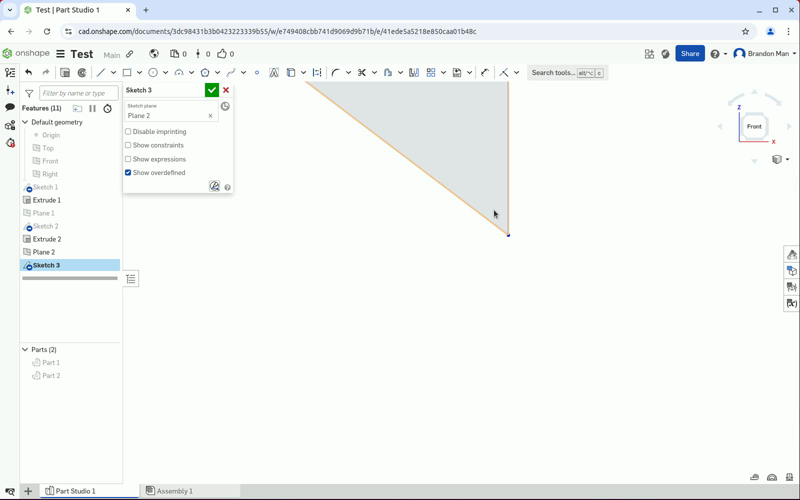
scroll(6)
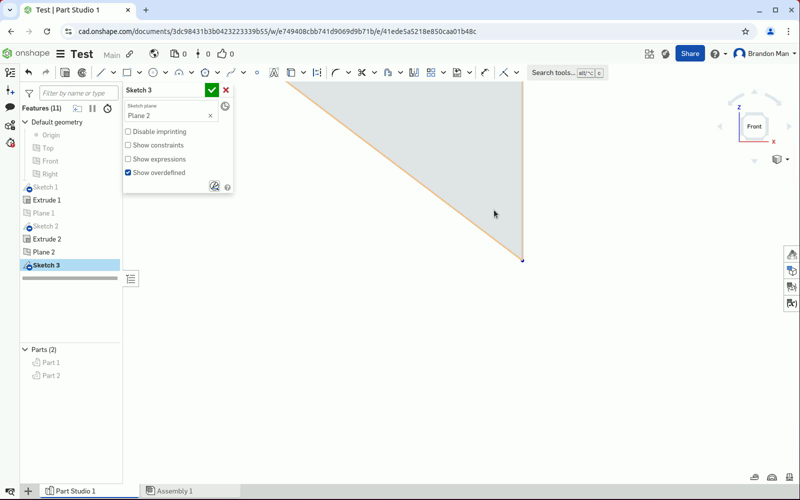
click(494, 209)
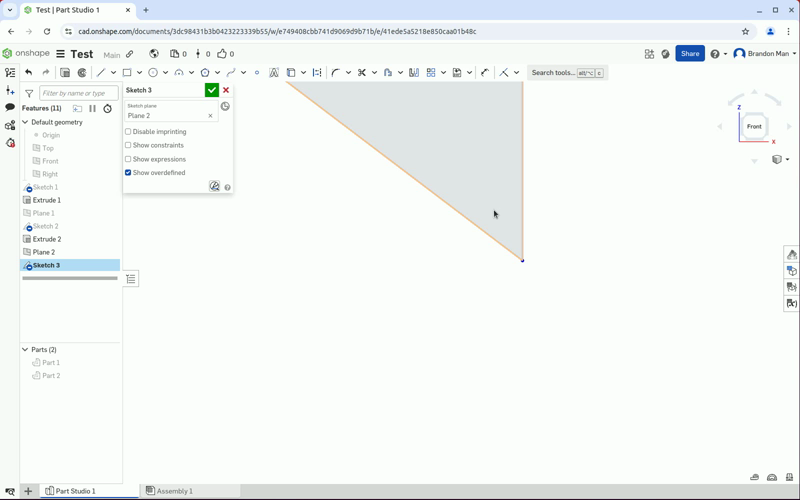
scroll(-6)
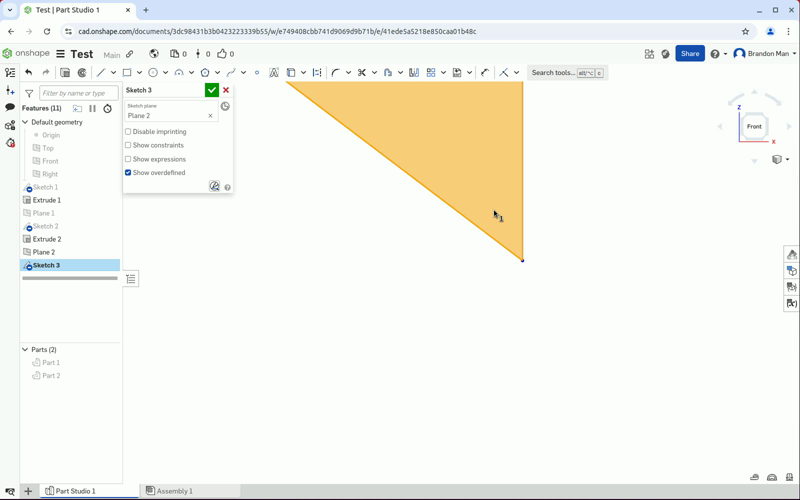
scroll(-6)
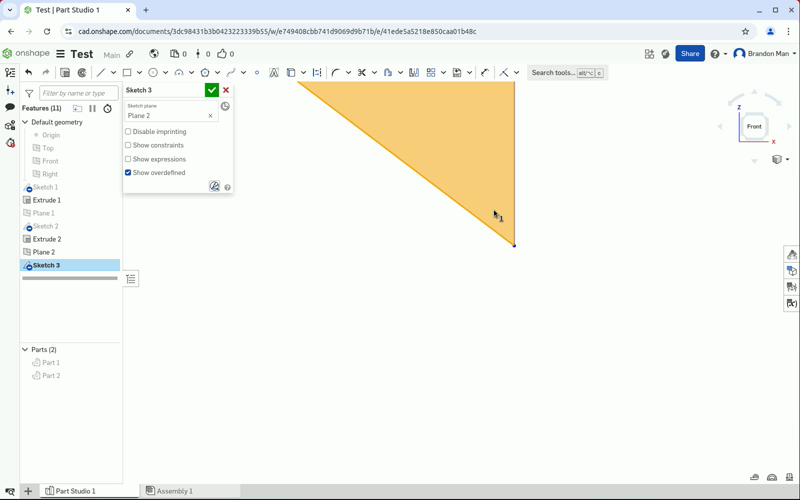
scroll(-6)
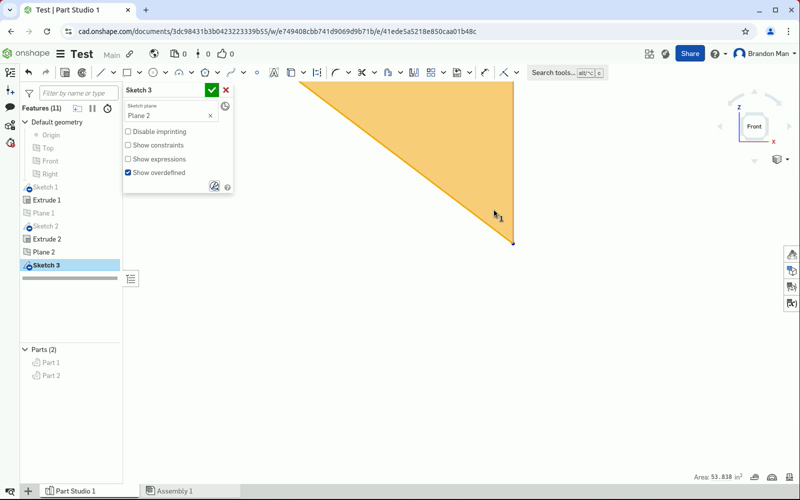
scroll(-6)
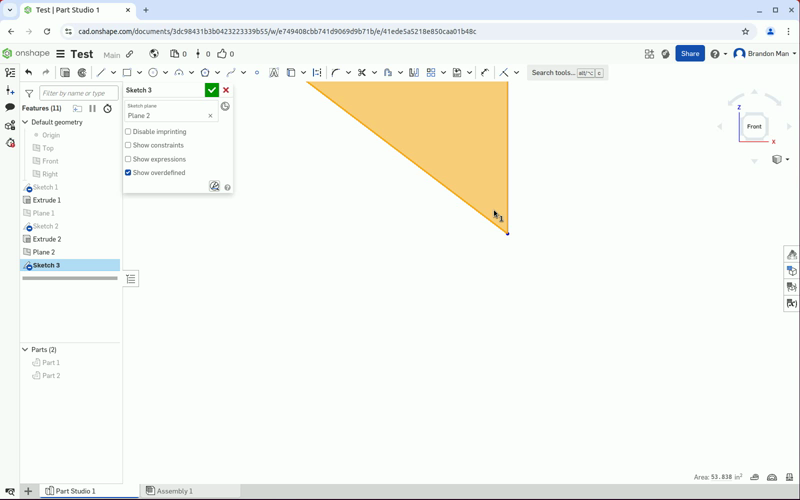
scroll(-6)
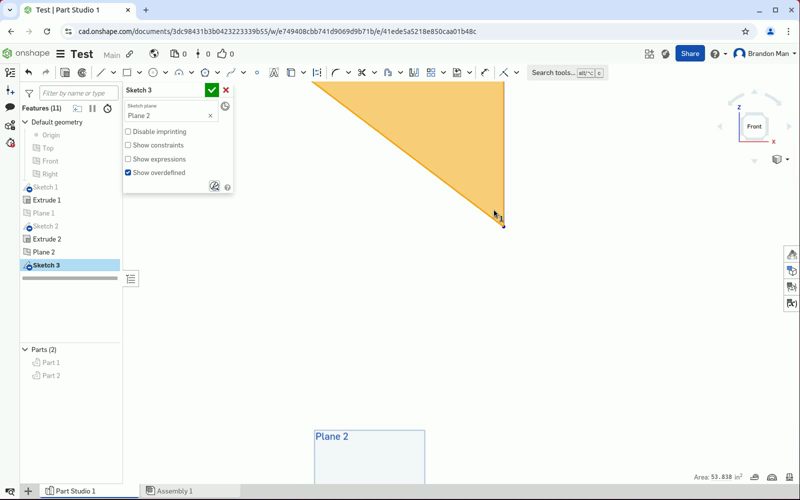
scroll(-6)
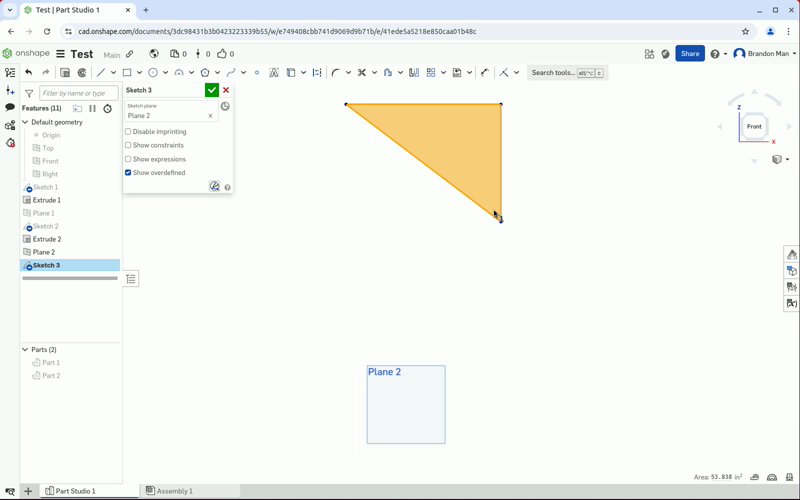
scroll(-6)
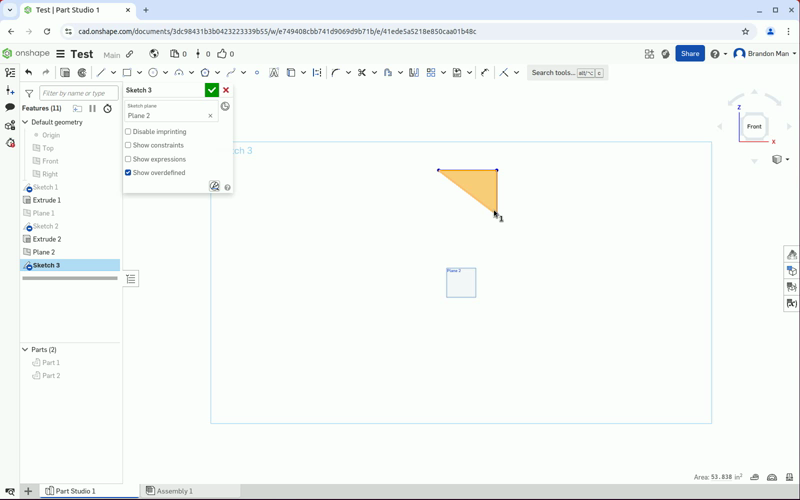
mouse_move(73, 352)
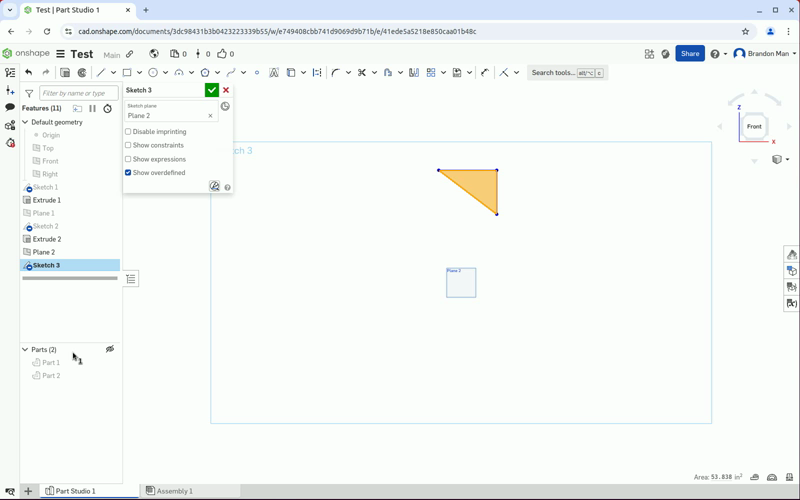
key(shift+y)
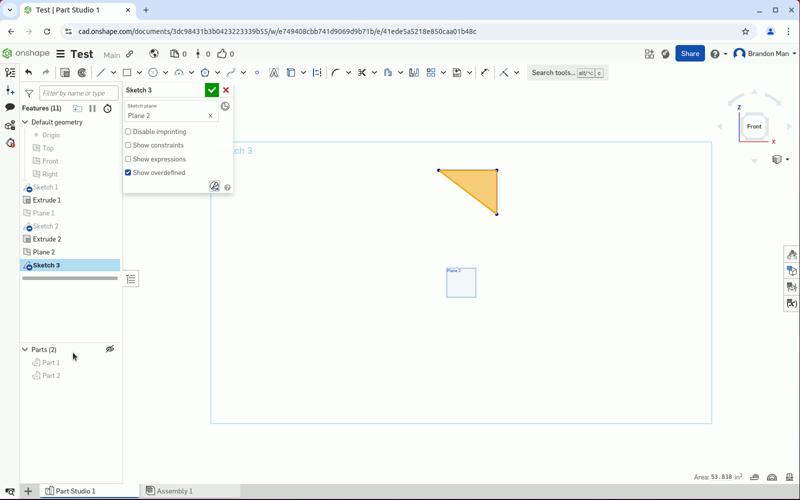
key(shift+e)
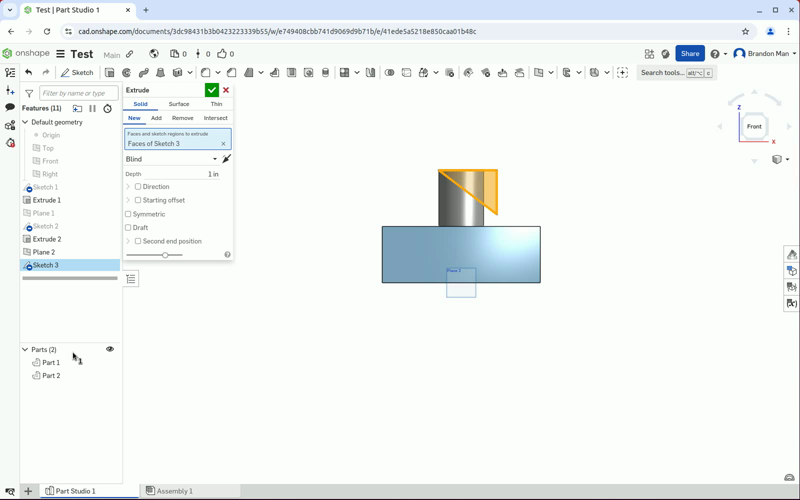
mouse_move(143, 106)
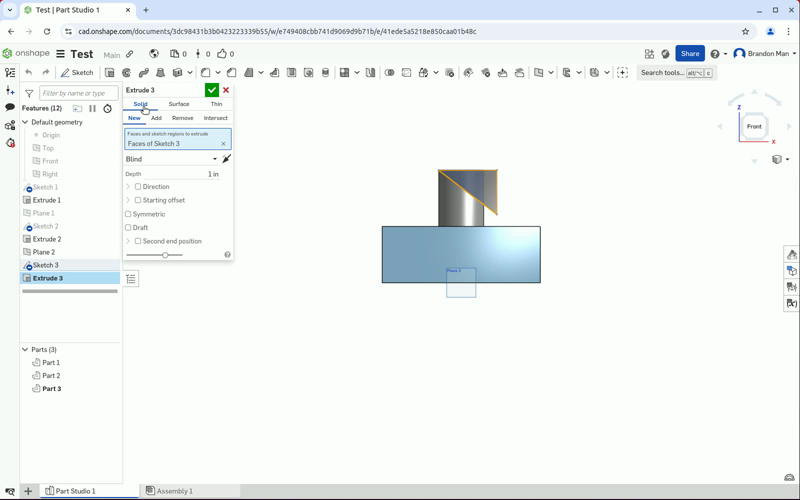
click(143, 106)
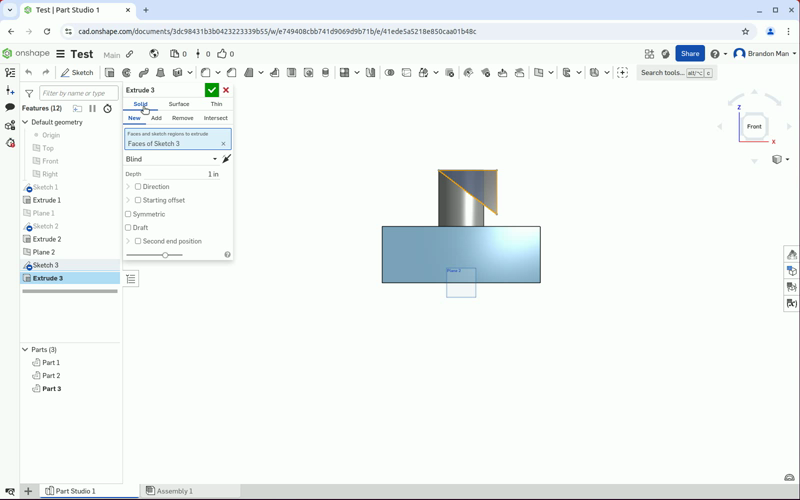
mouse_move(186, 120)
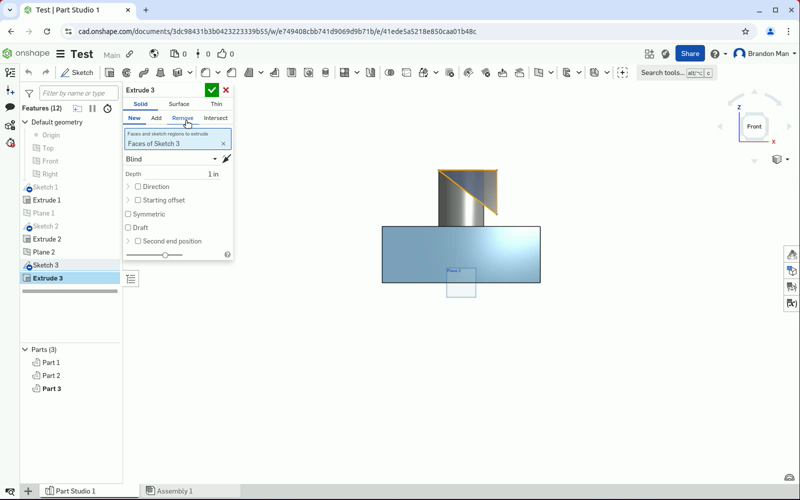
click(186, 120)
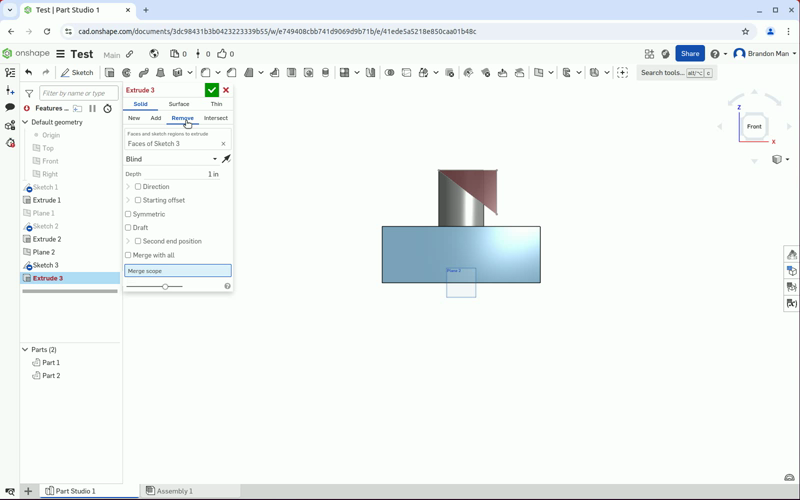
key(tab, 4)
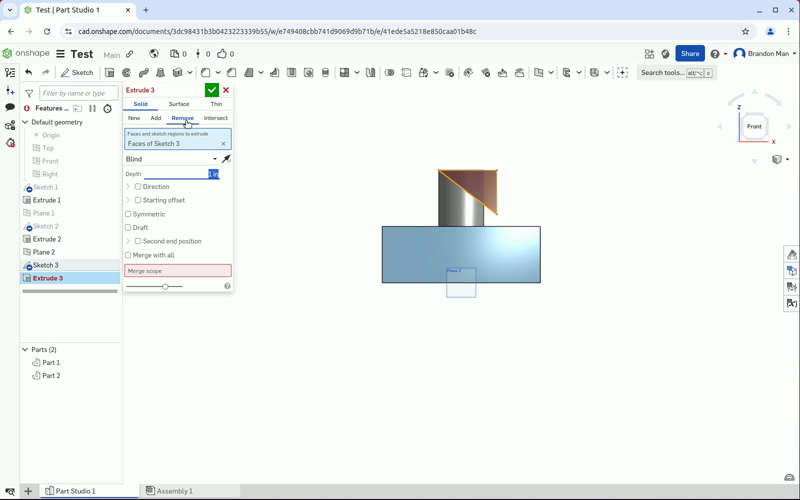
text(20.942)
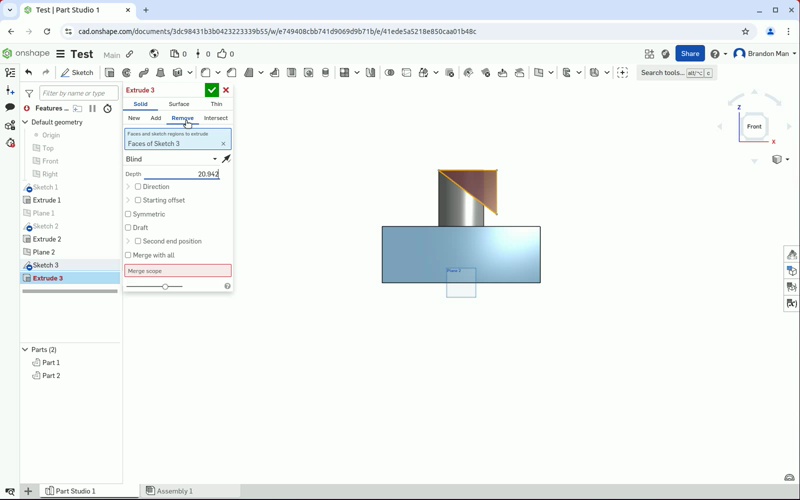
key(tab, 6)
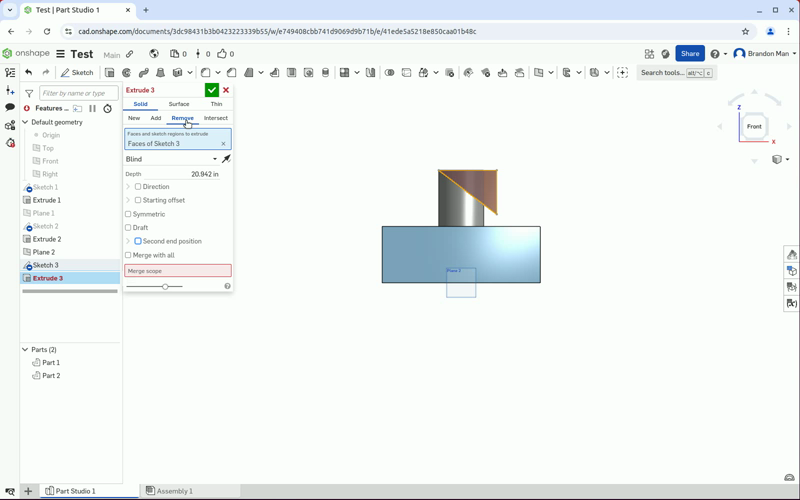
key(space)
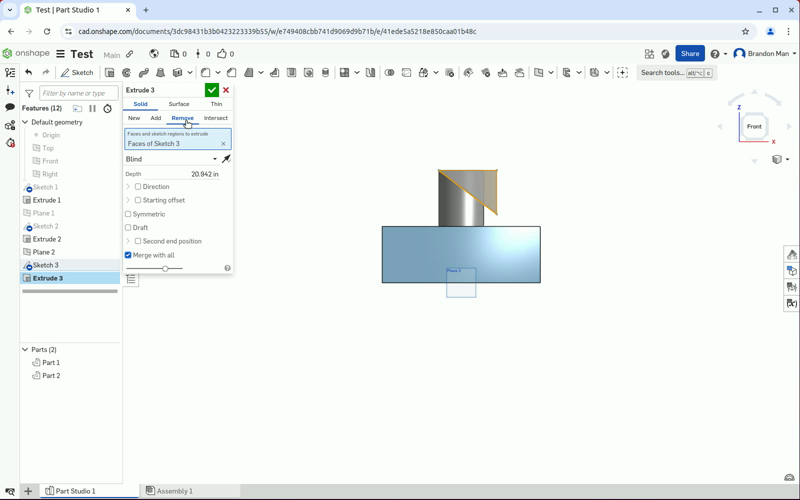
key(enter)
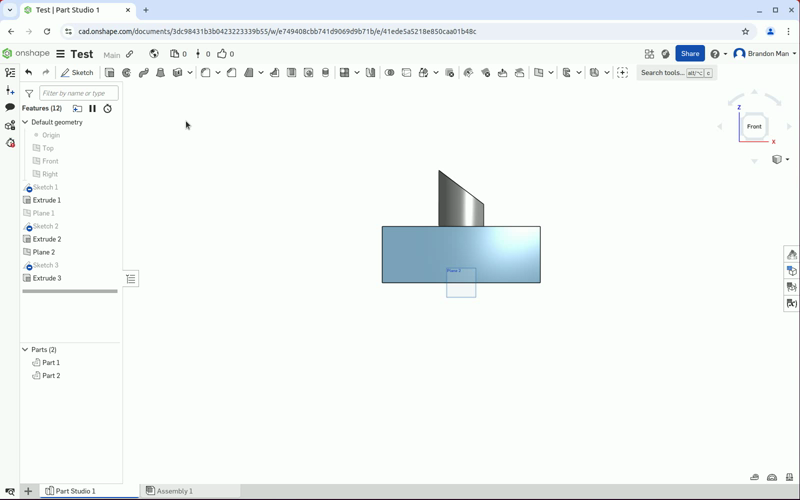
key(shift+h)
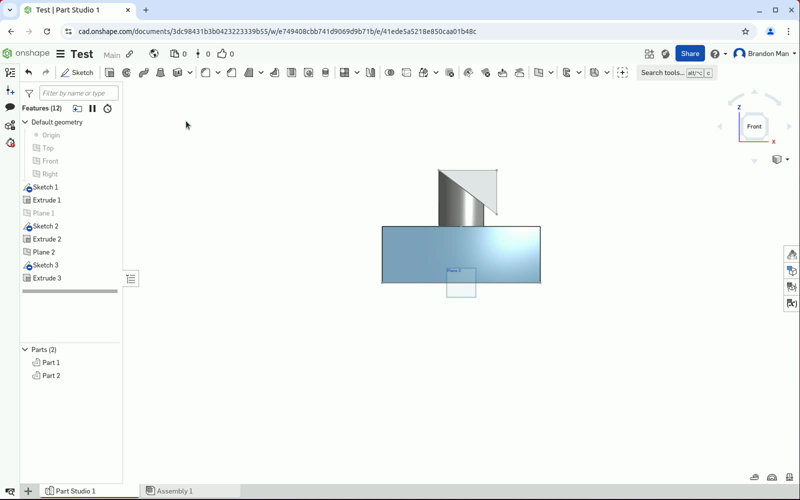
key(shift+h)
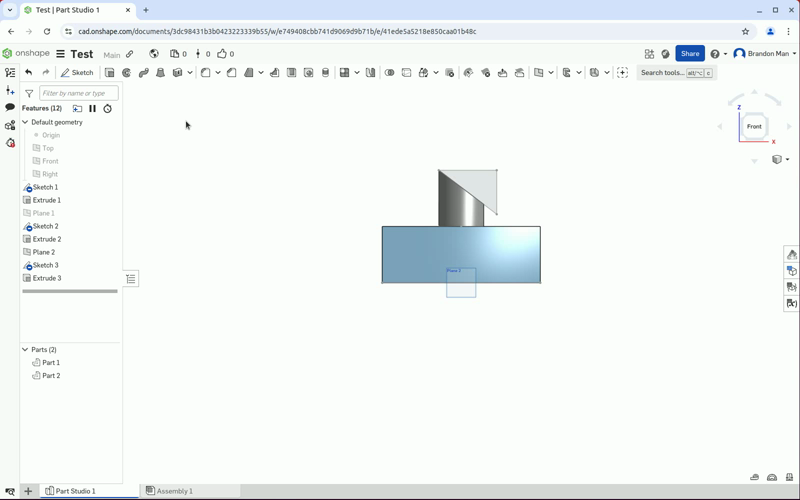
key(shift+7)
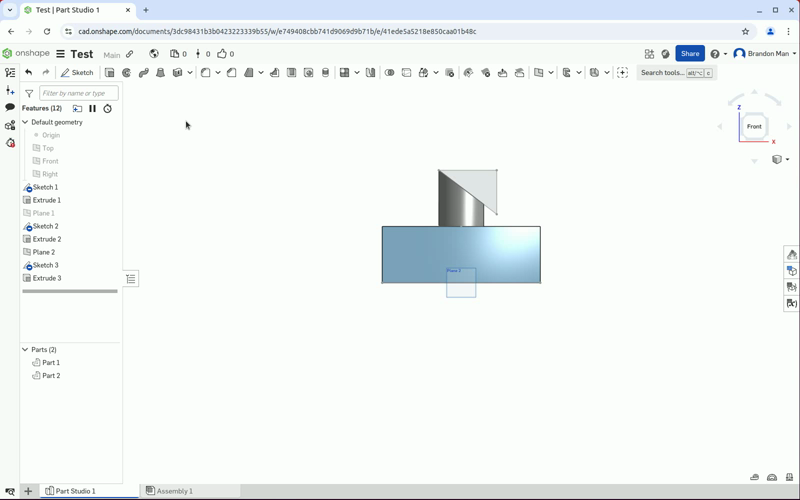
key(left, 2)
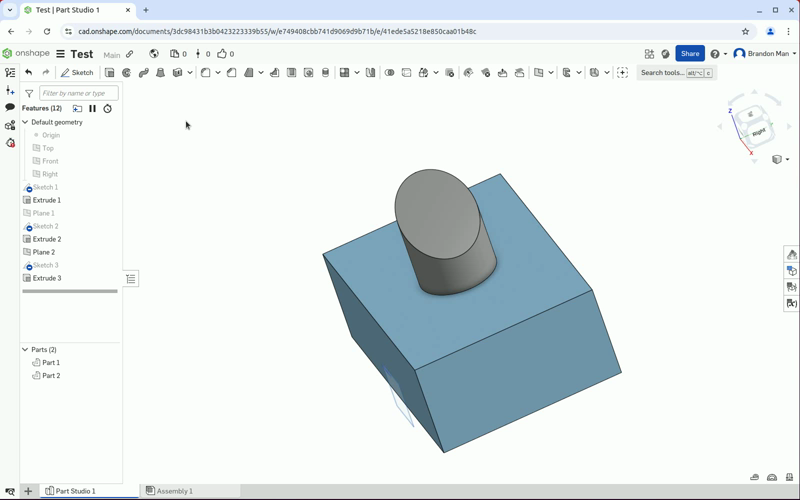
key(down, 2)
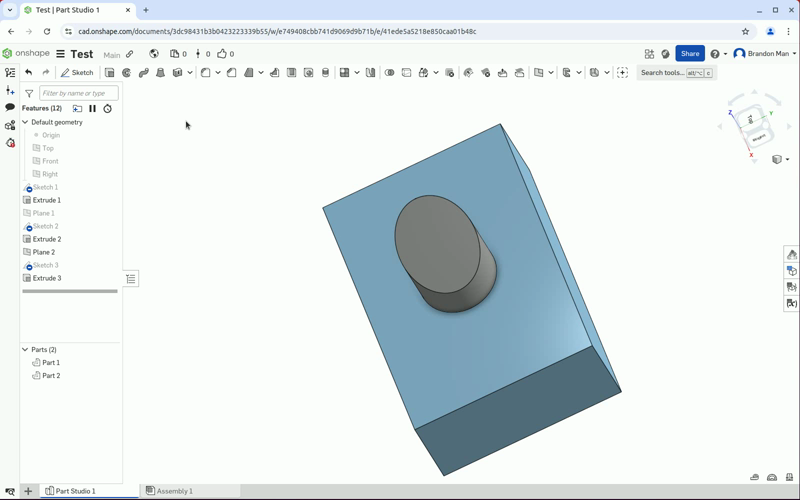
key(up, 2)
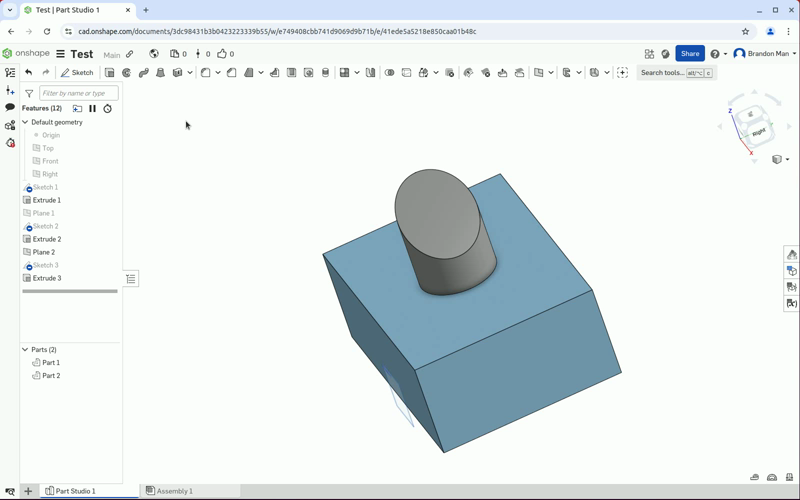
key(right, 2)
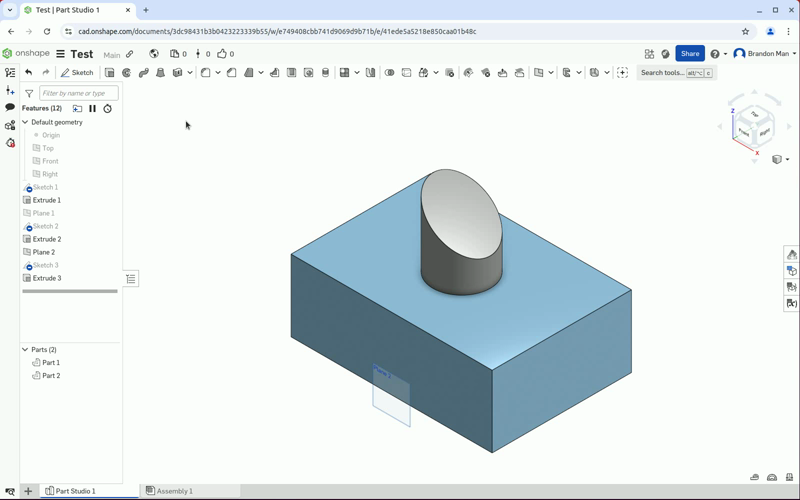
mouse_move(73, 189)
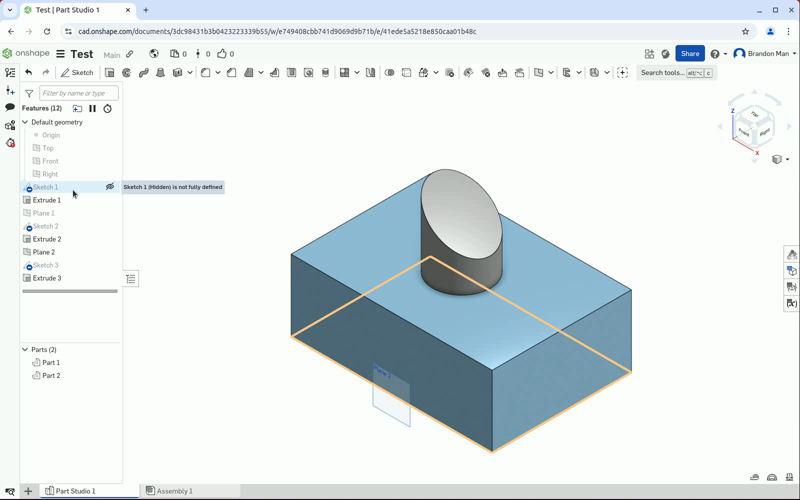
click(73, 189)